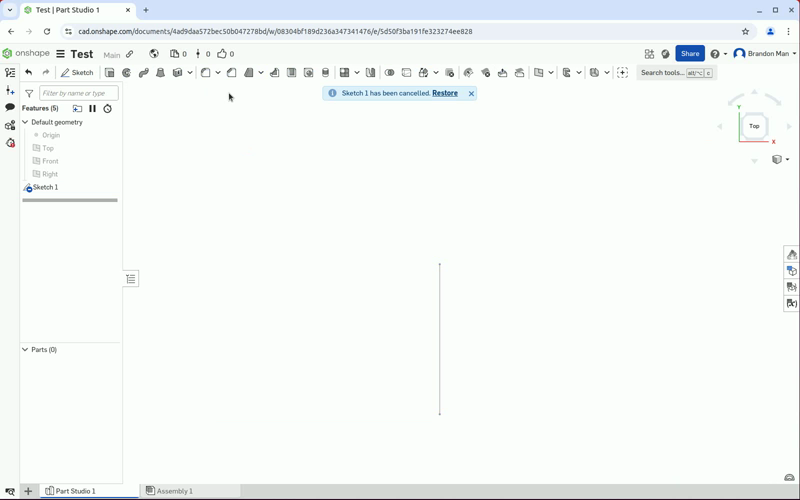
key(shift+h)
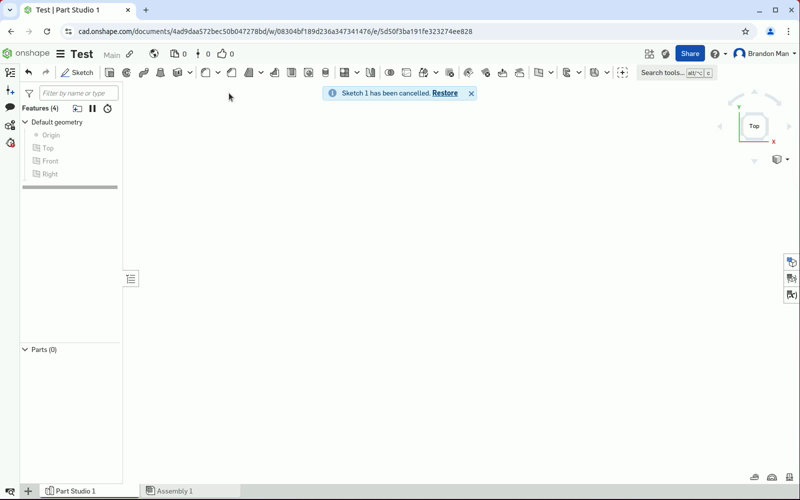
mouse_move(73, 352)
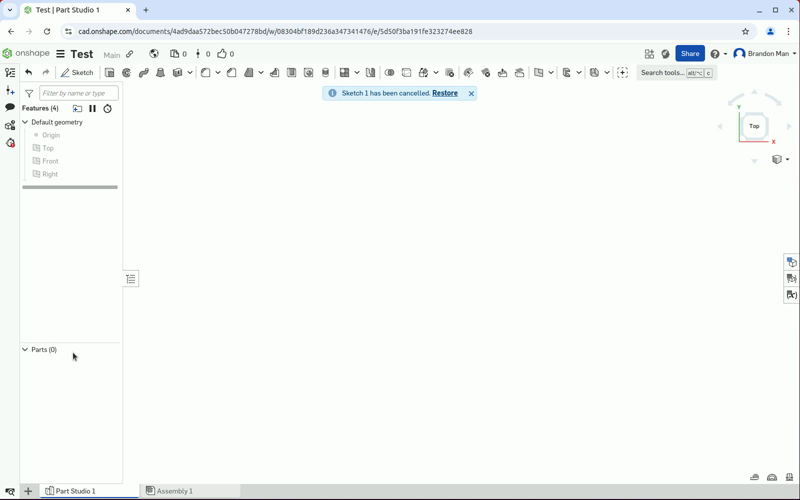
key(y)
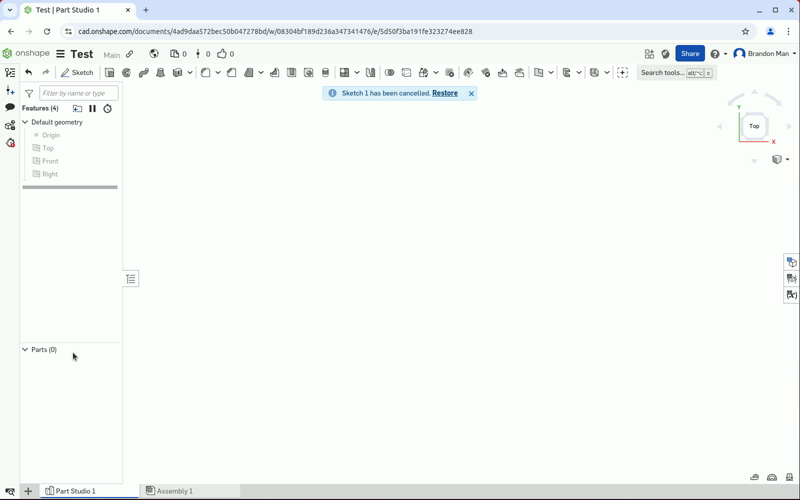
key(shift+p)
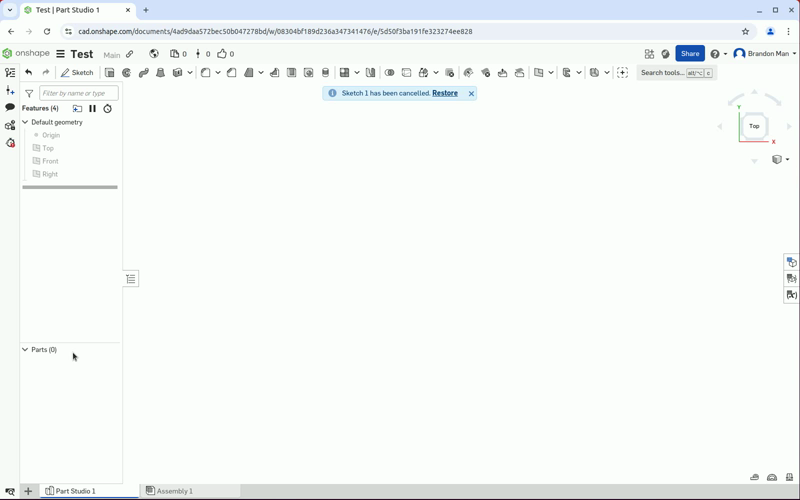
key(space)
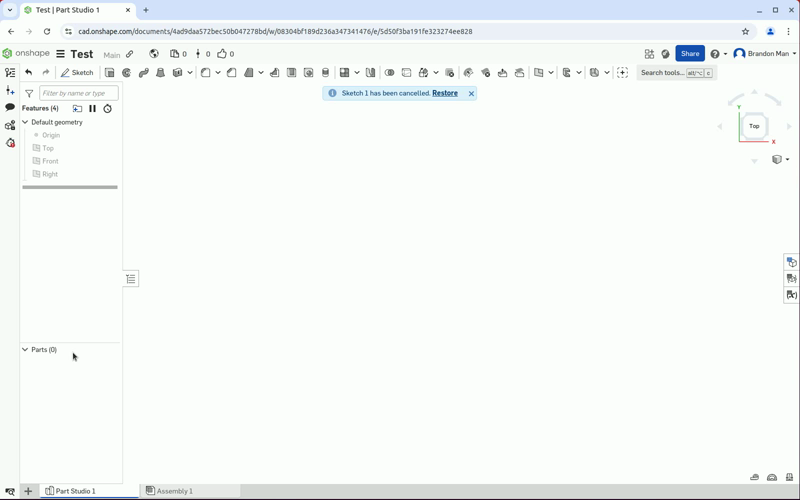
key_down(shift)
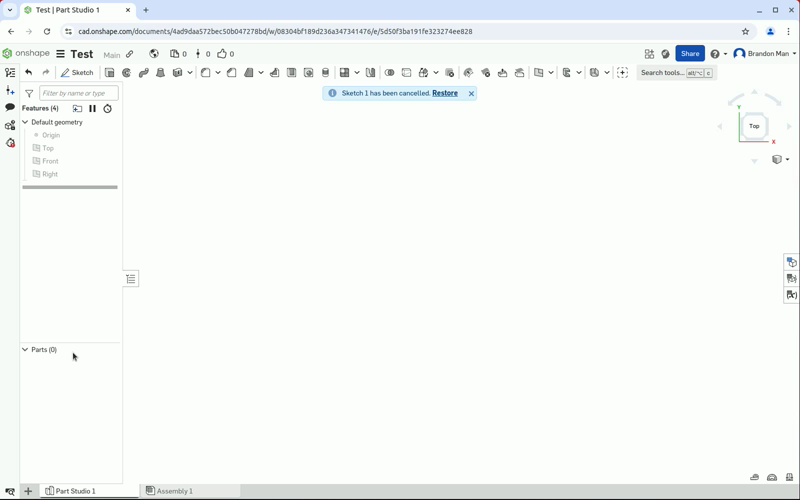
key(up)
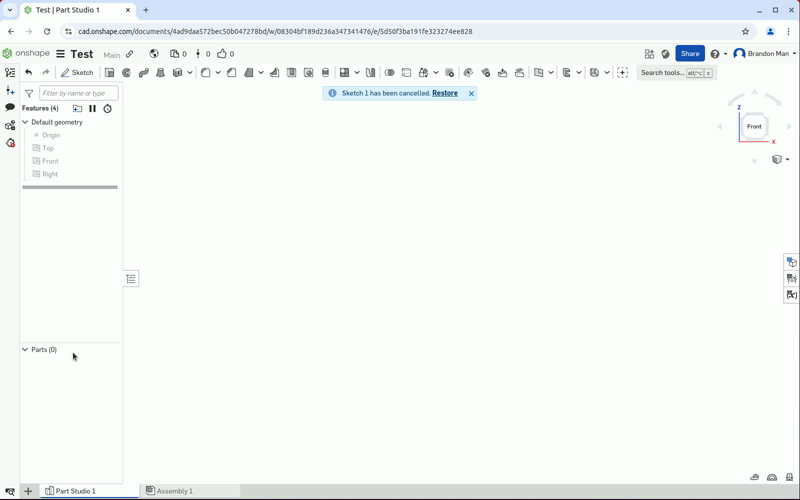
key_up(shift)
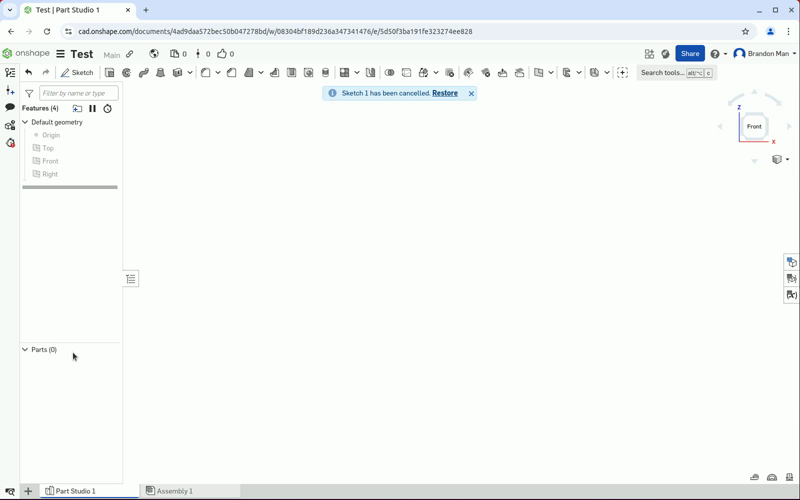
key(space)
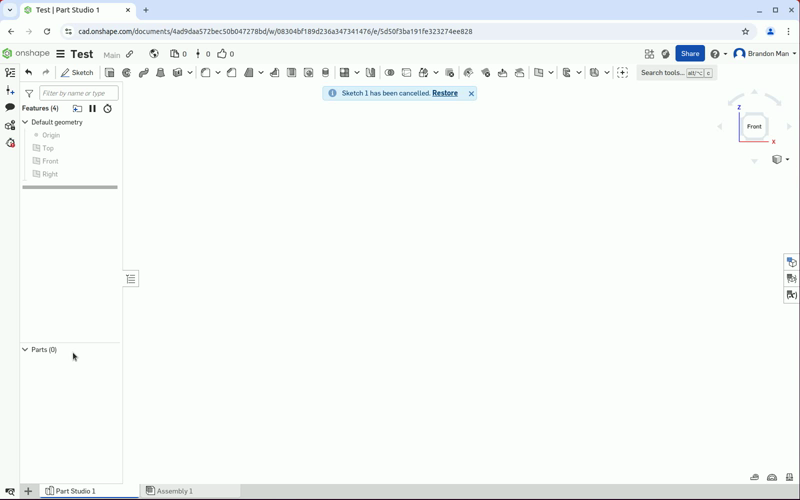
key_down(shift)
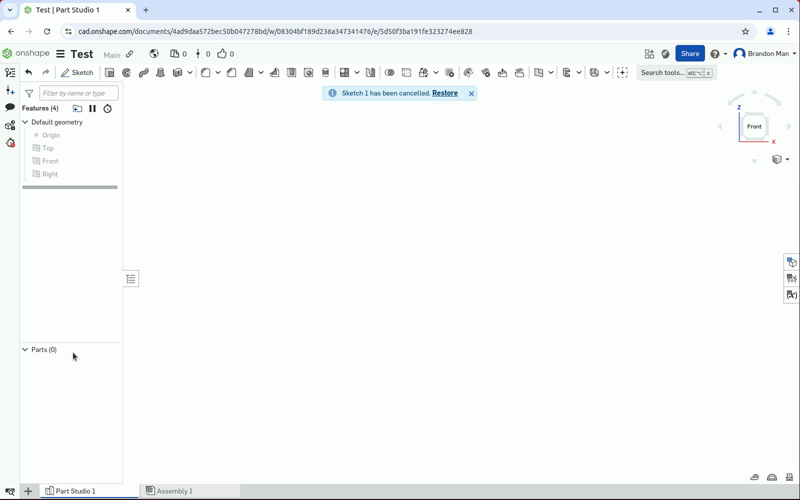
key(left)
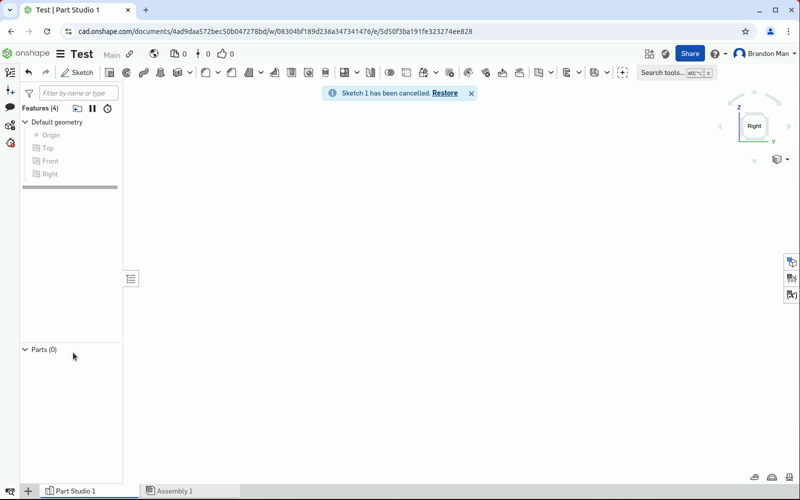
key_up(shift)
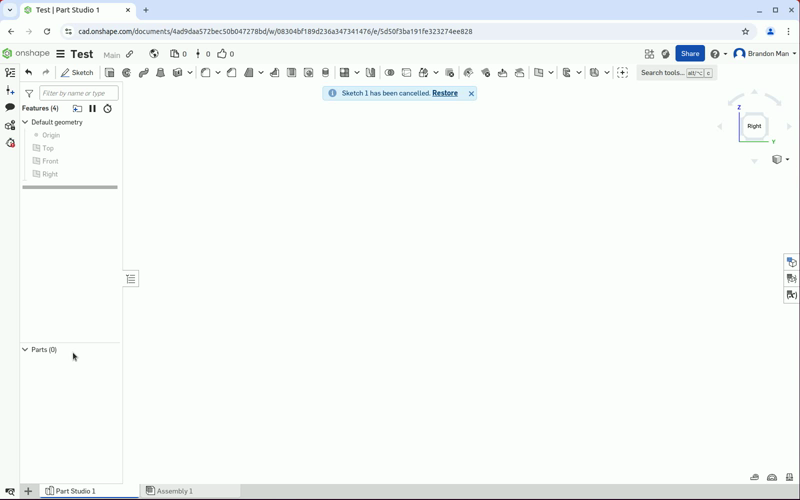
mouse_move(73, 352)
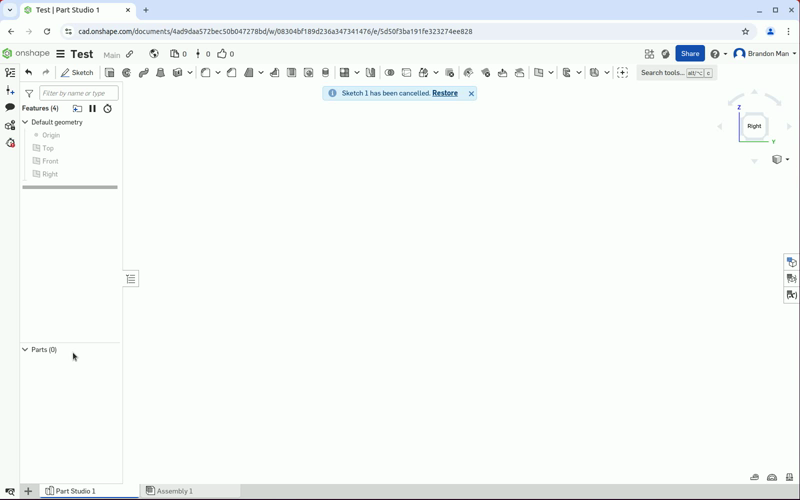
key(shift+y)
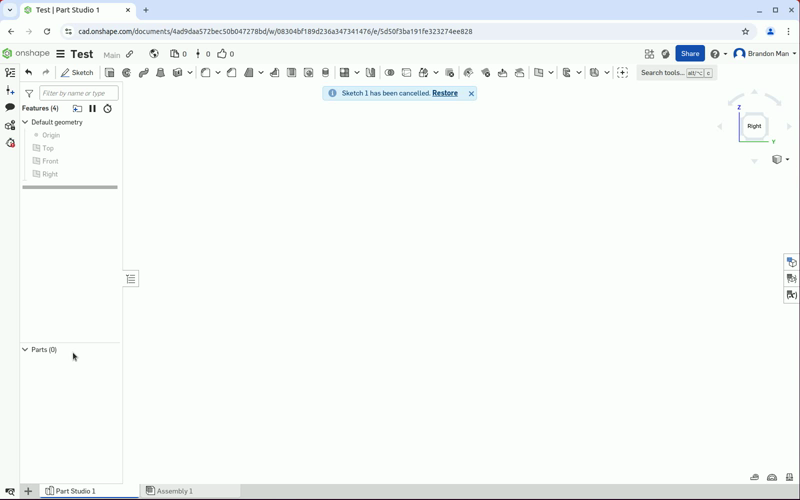
key(shift+s)
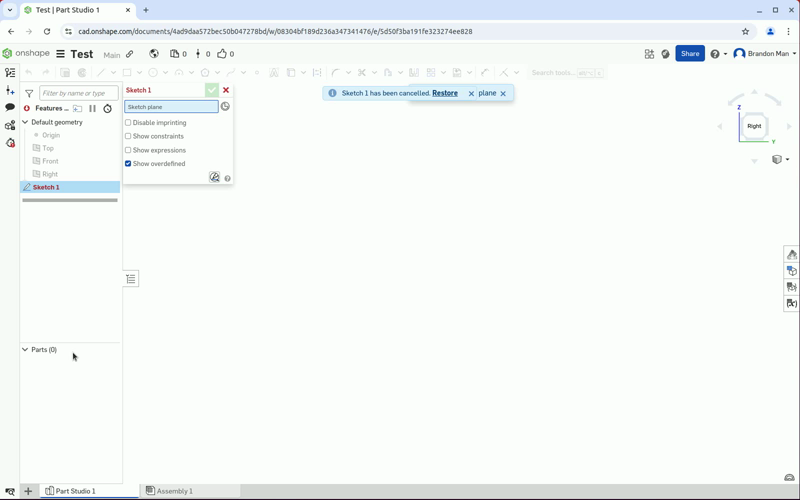
mouse_move(73, 176)
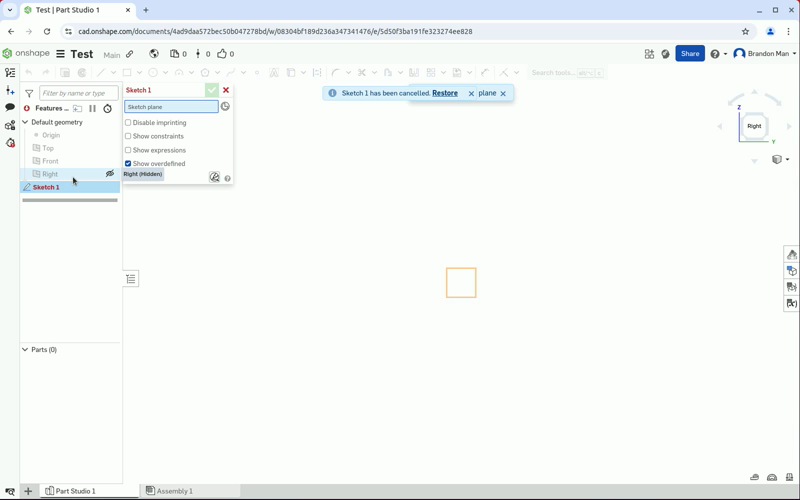
click(73, 176)
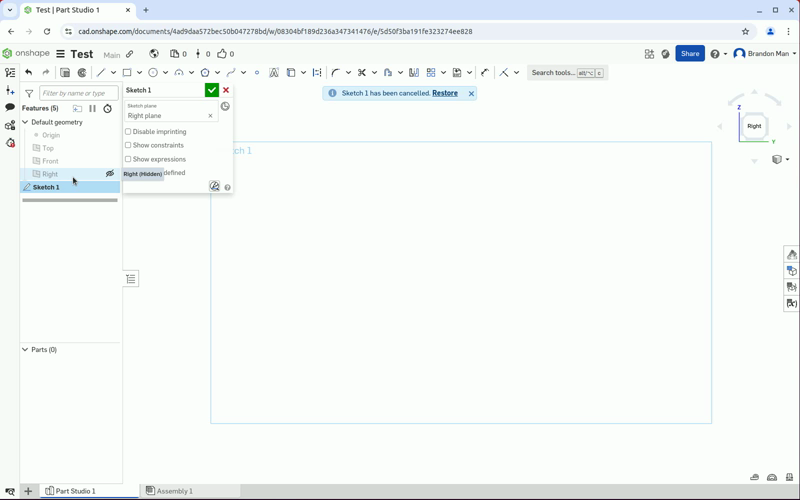
mouse_move(73, 352)
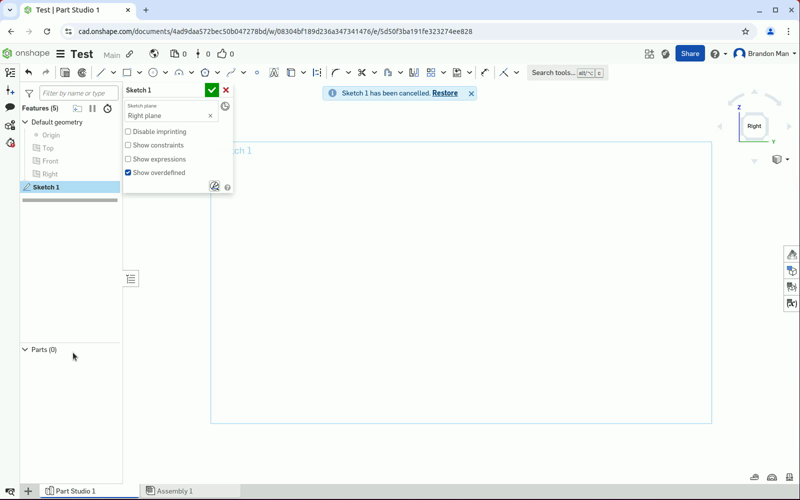
key(y)
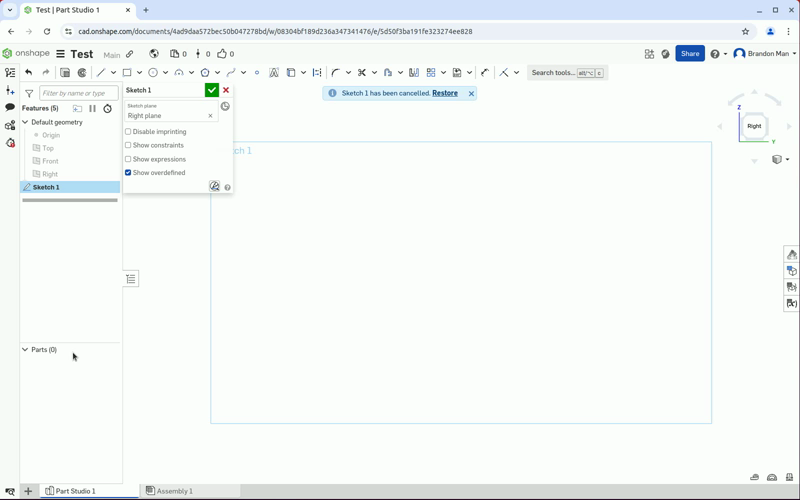
key(l)
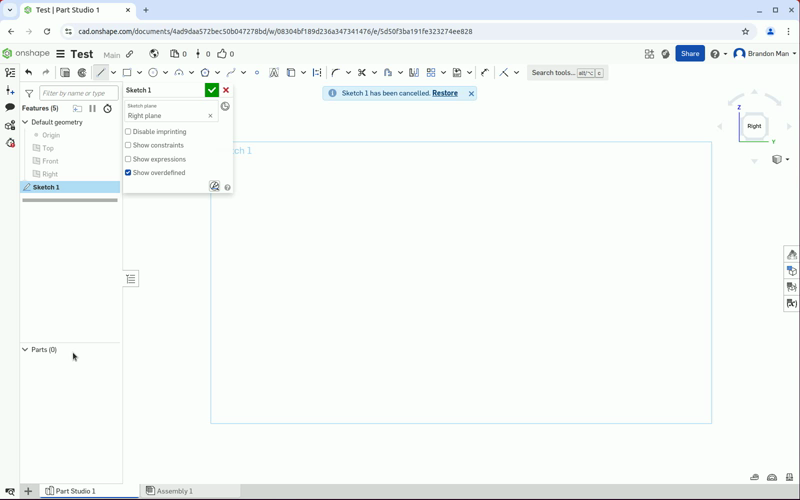
key_down(shift)
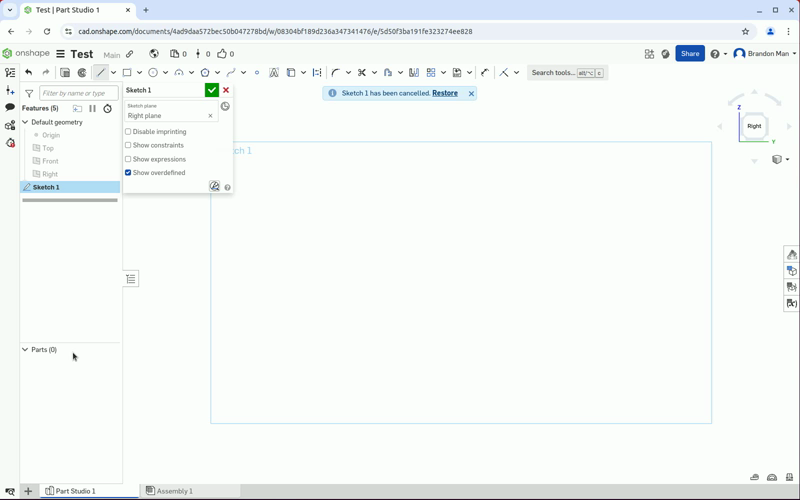
mouse_move(422, 282)
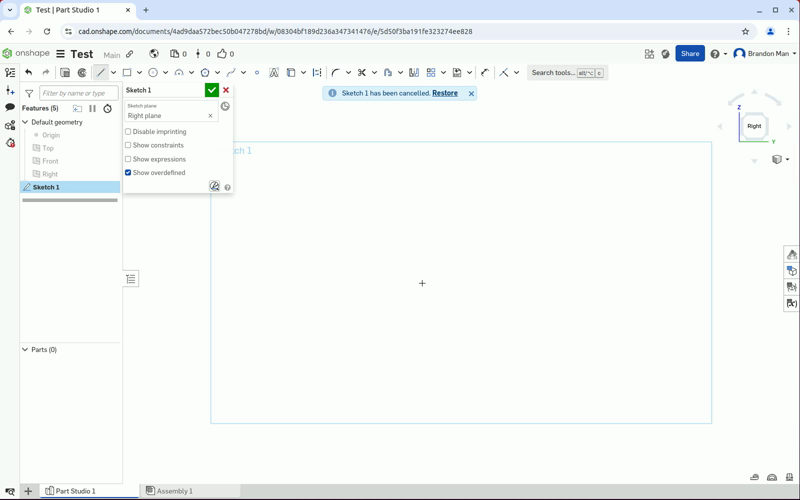
click(422, 282)
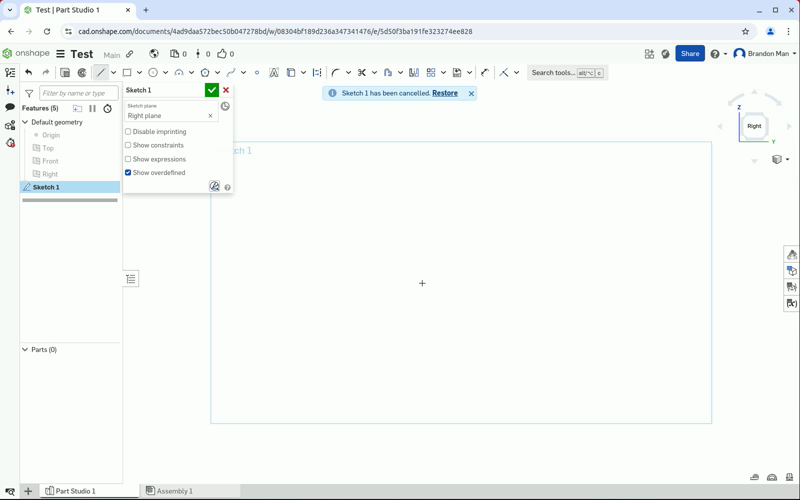
key_up(shift)
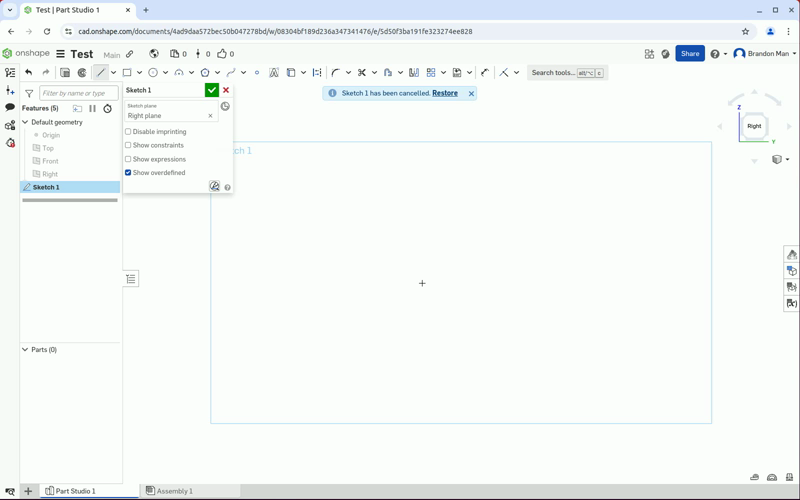
key_down(shift)
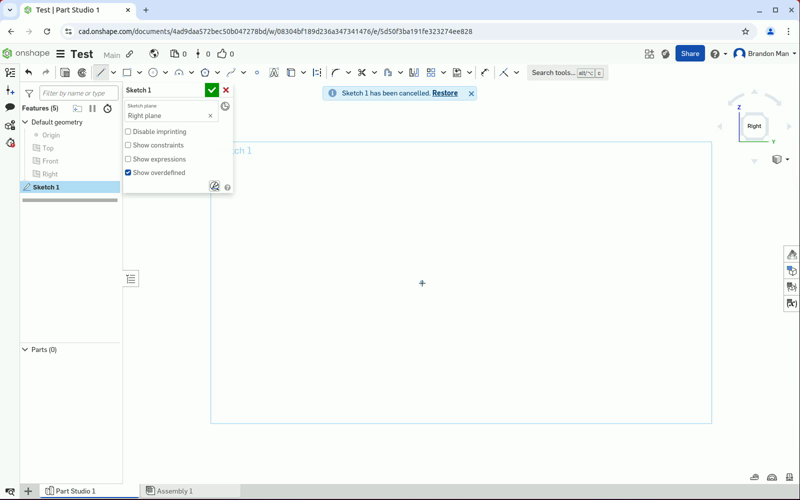
mouse_move(452, 282)
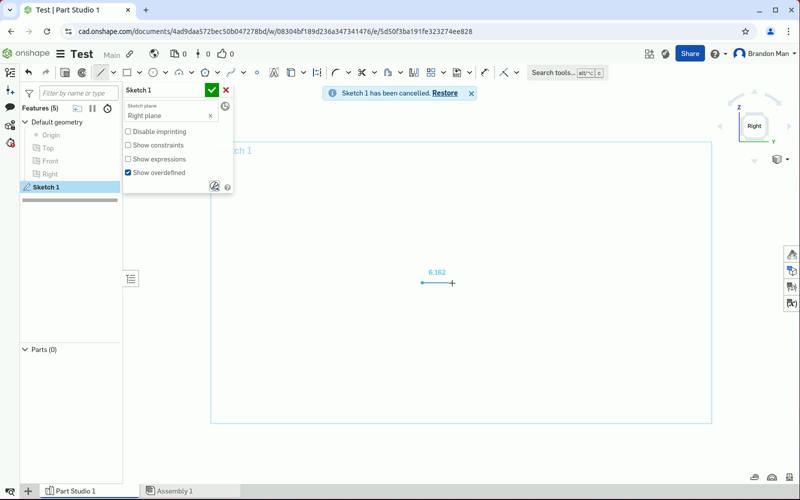
mouse_move(461, 282)
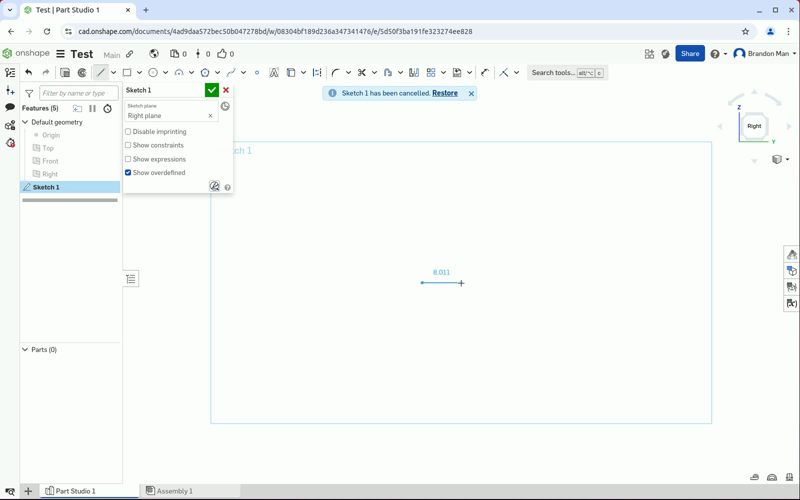
click(461, 282)
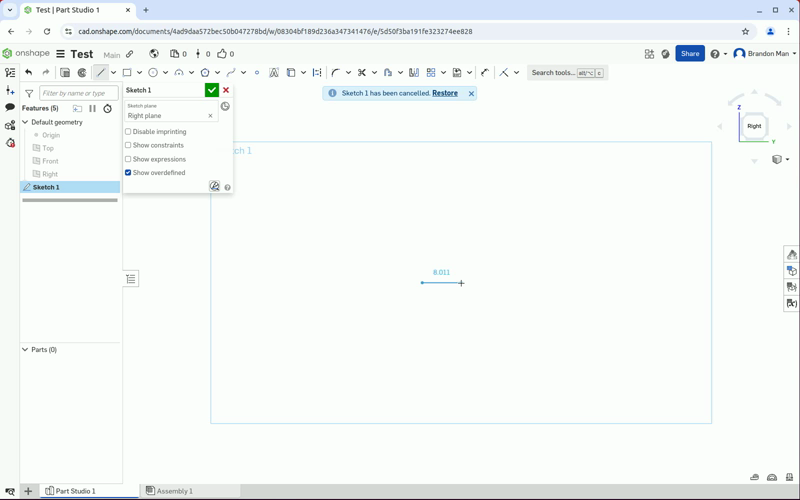
key_up(shift)
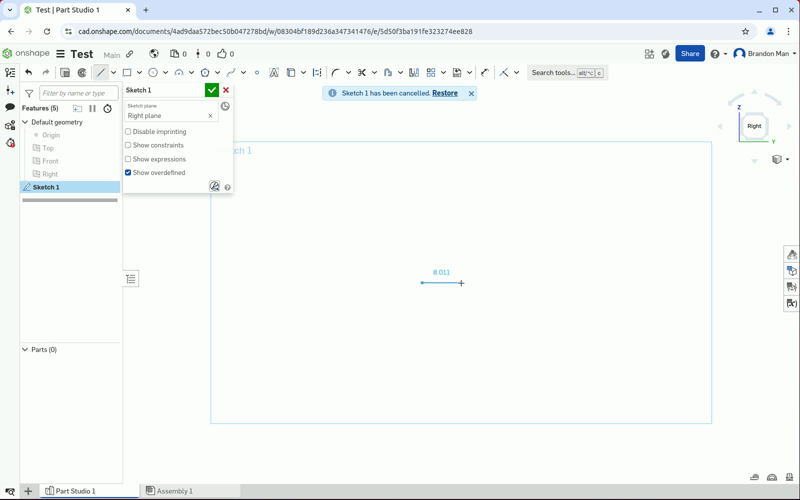
key_down(shift)
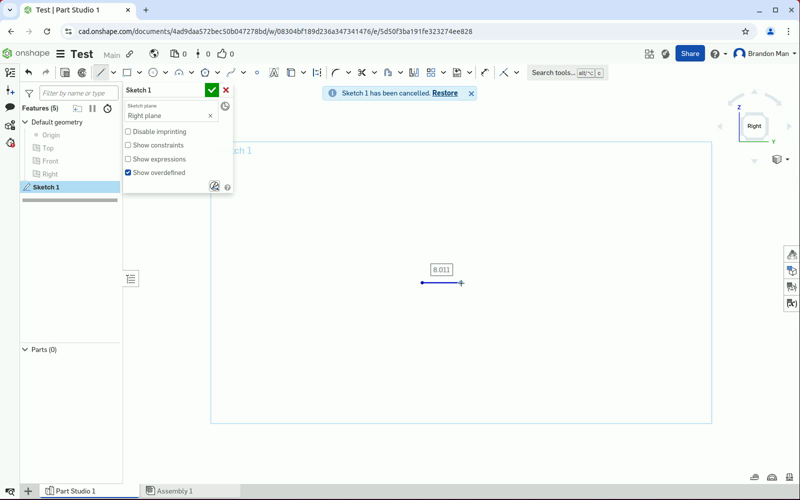
mouse_move(491, 282)
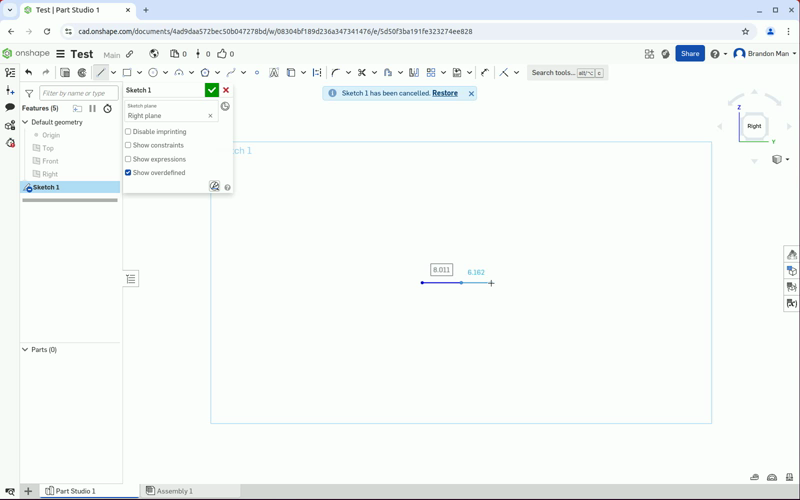
mouse_move(519, 282)
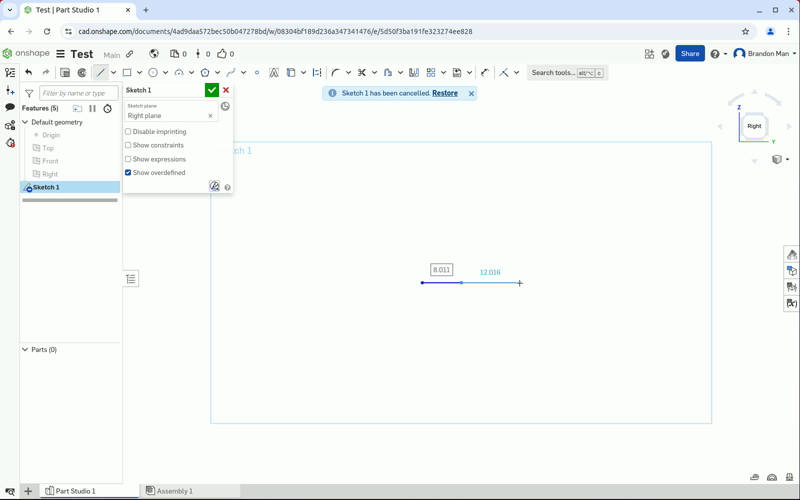
click(519, 282)
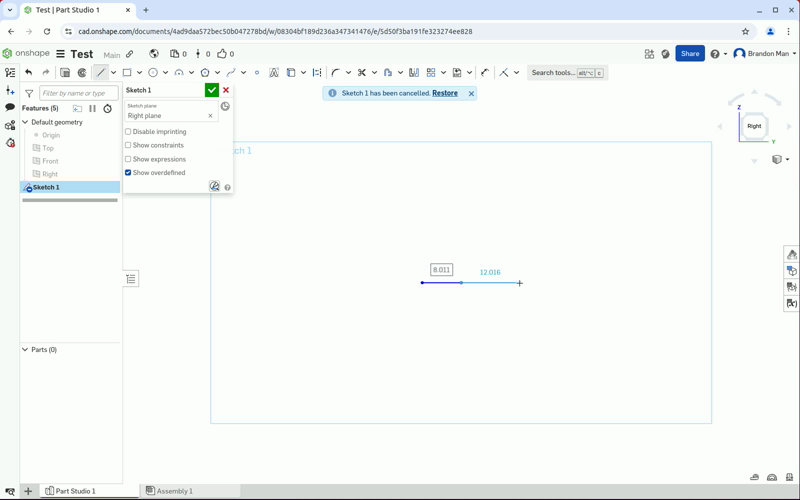
key_up(shift)
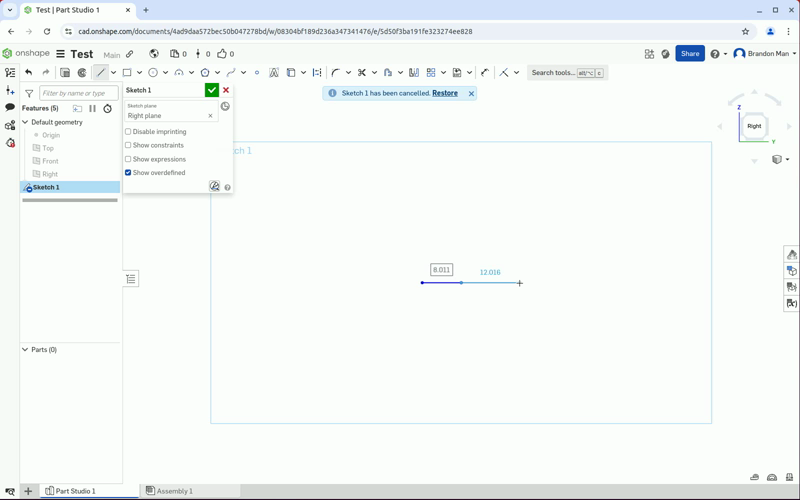
key_down(shift)
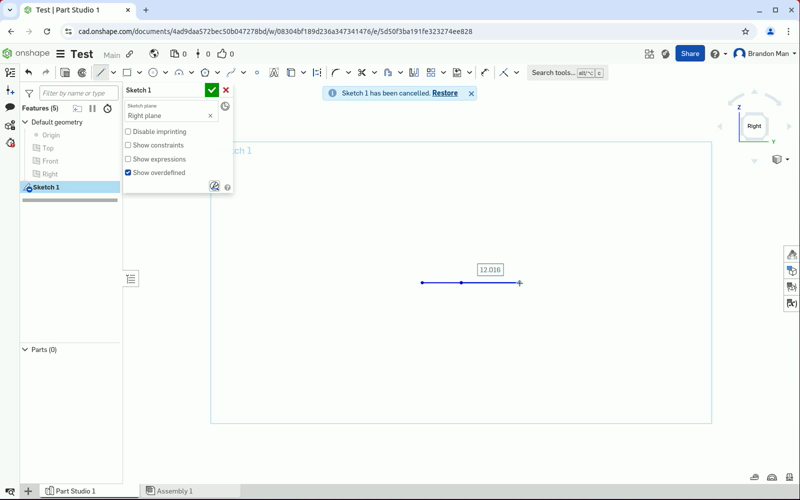
mouse_move(549, 282)
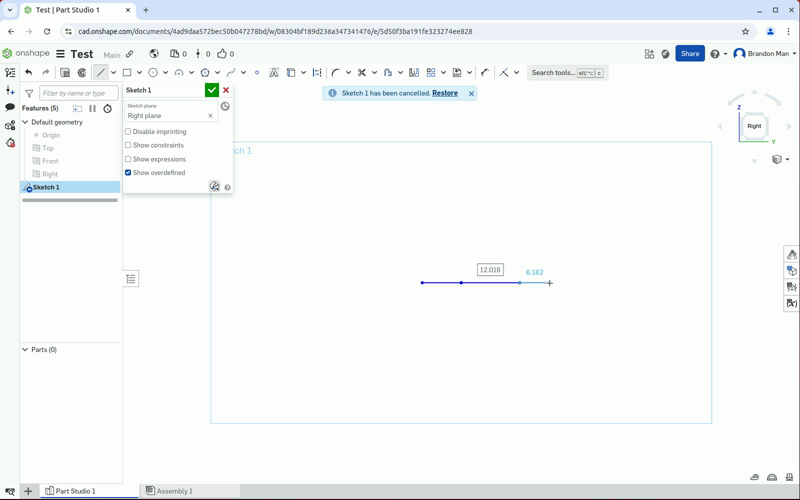
mouse_move(558, 282)
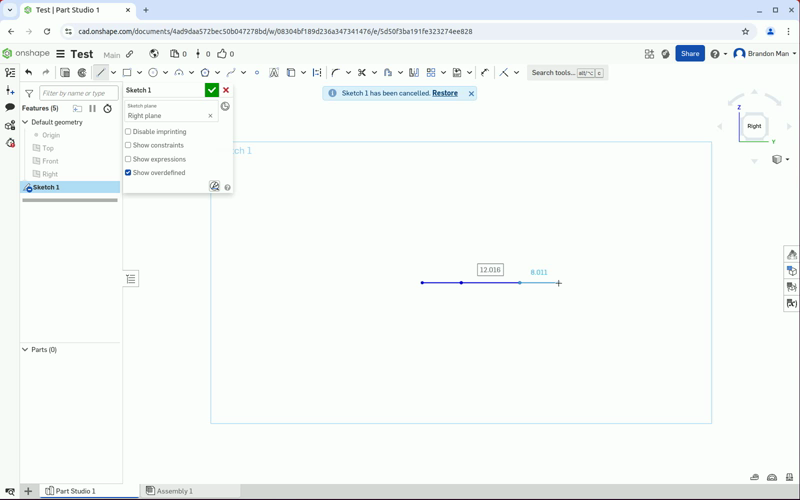
click(558, 282)
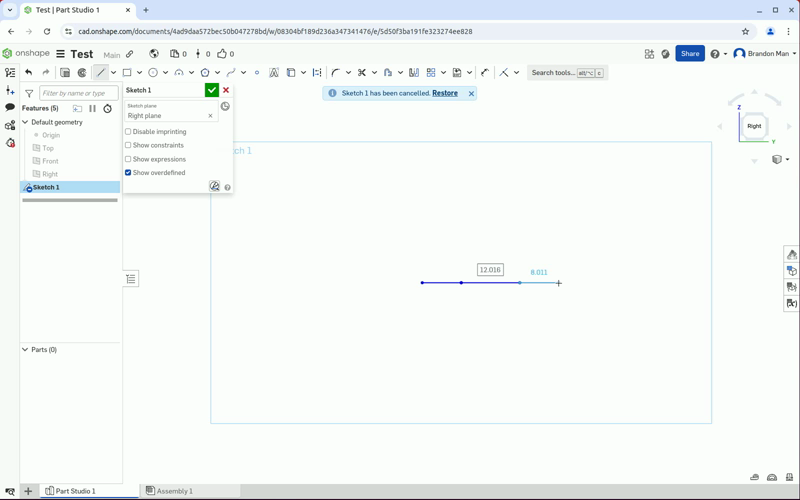
key_up(shift)
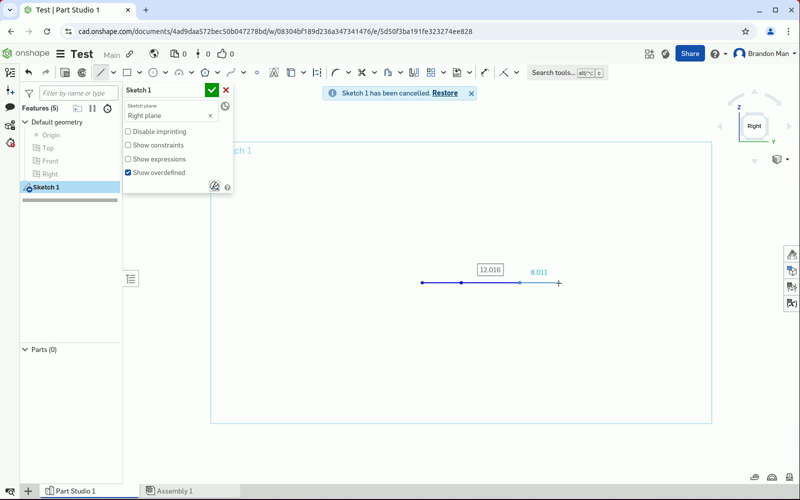
key_down(shift)
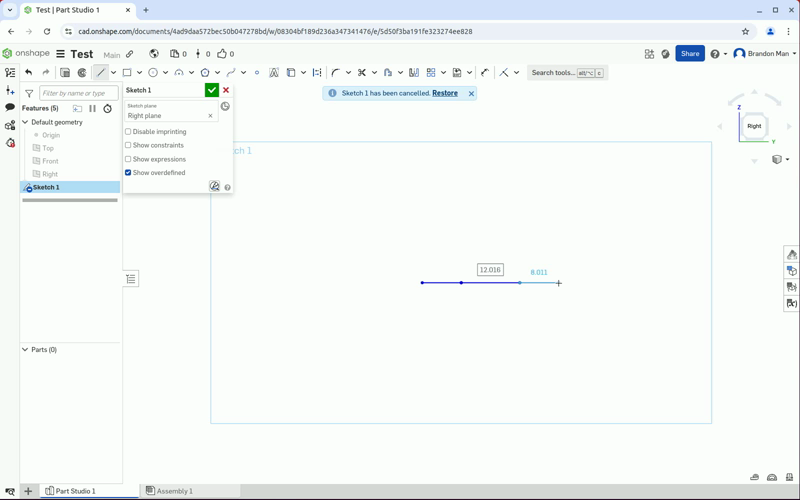
mouse_move(558, 170)
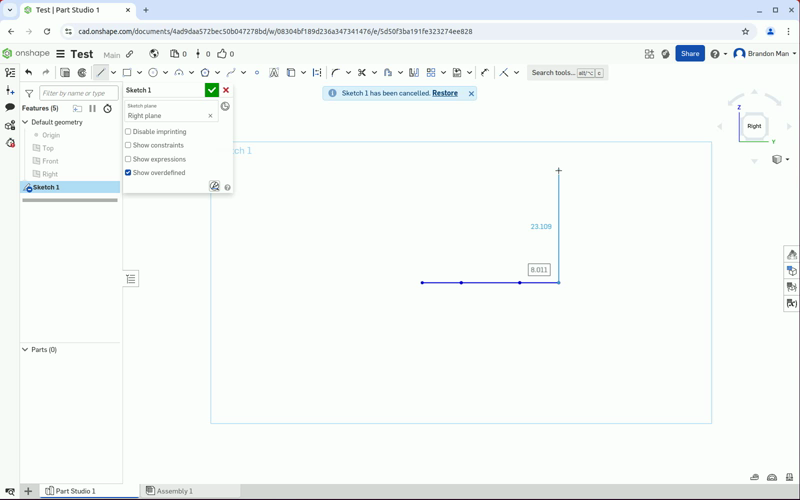
click(558, 170)
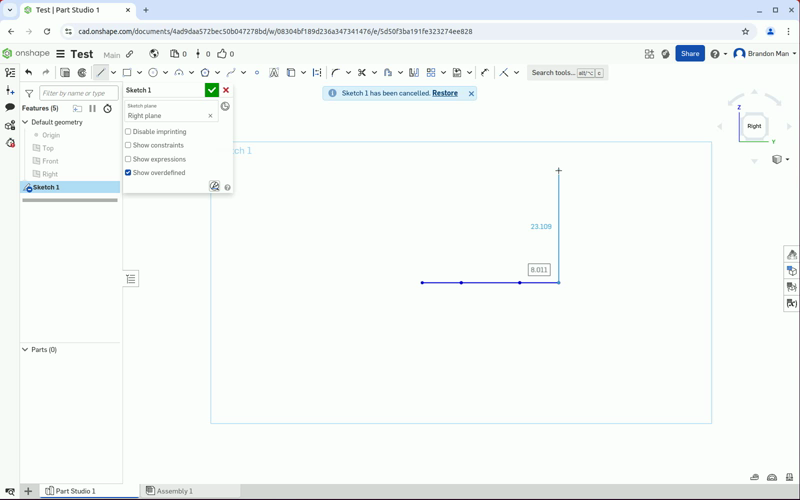
key_up(shift)
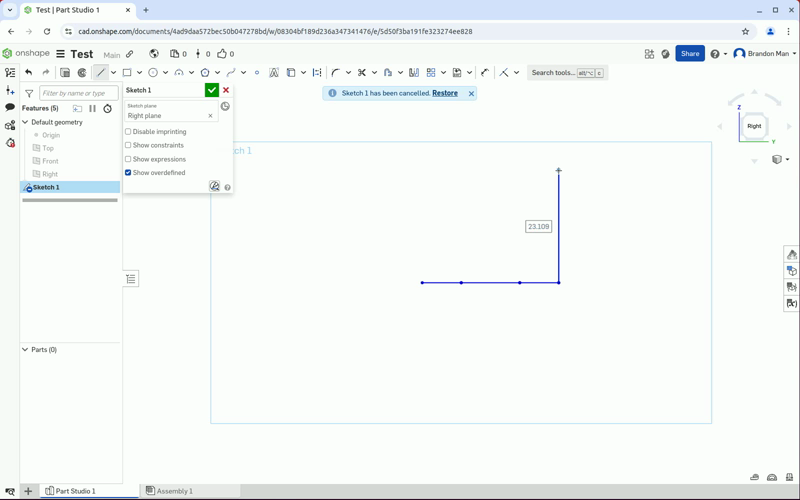
key_down(shift)
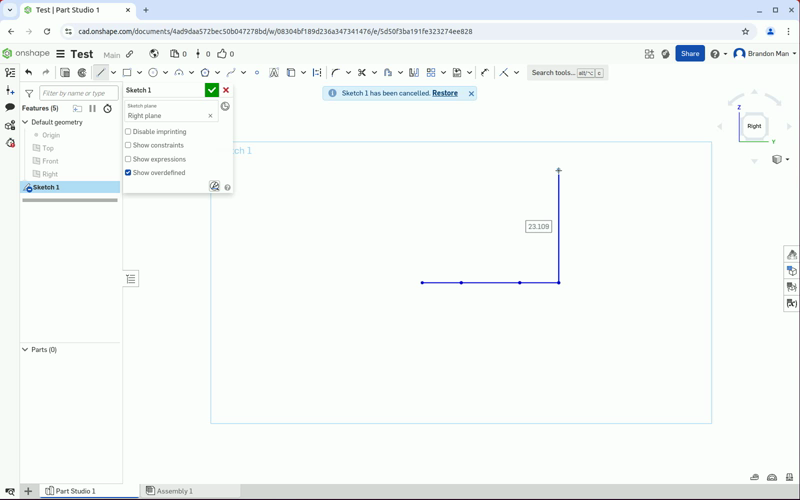
mouse_move(588, 170)
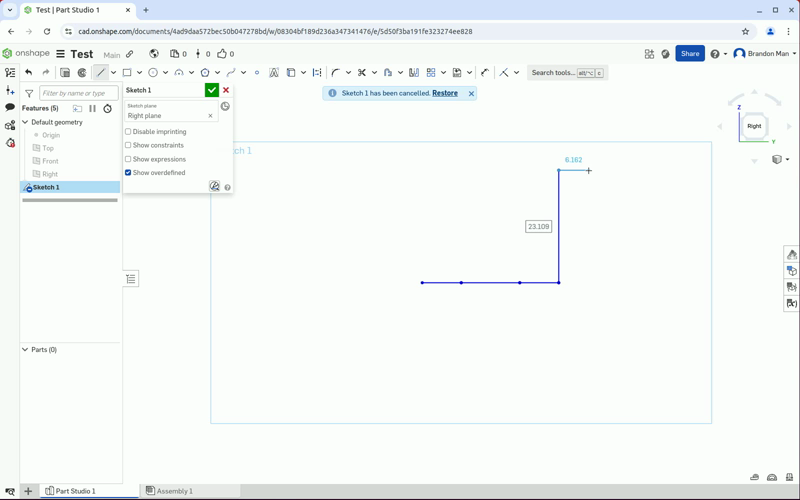
mouse_move(519, 170)
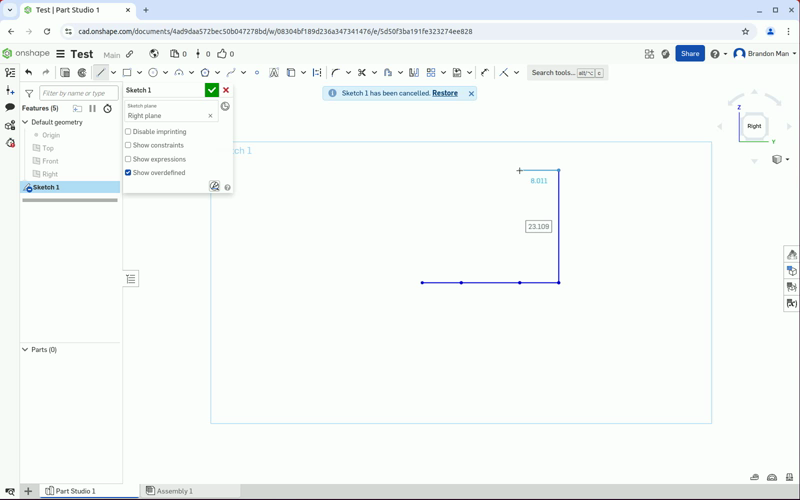
click(519, 170)
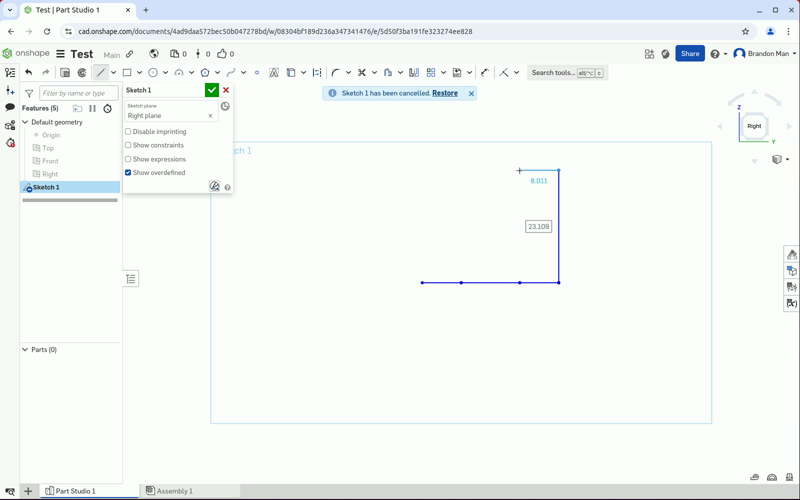
key_up(shift)
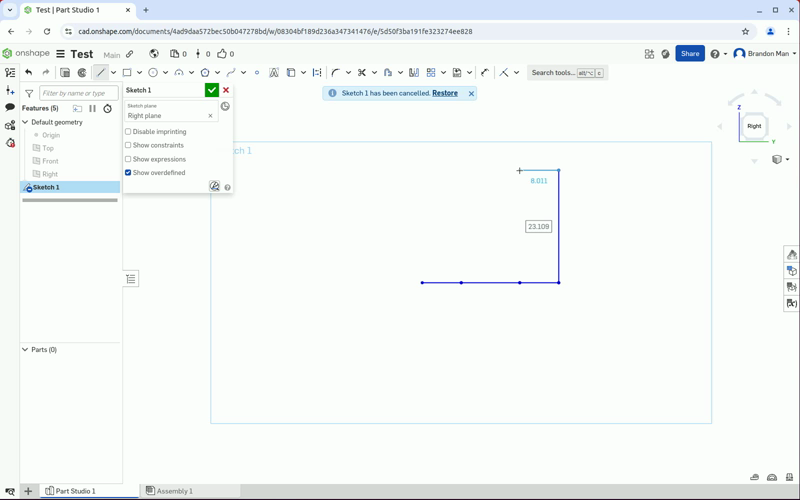
key_down(shift)
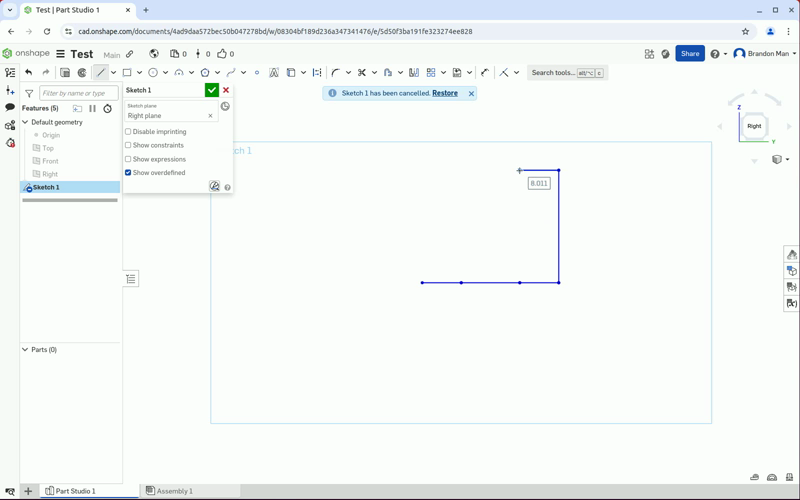
mouse_move(549, 170)
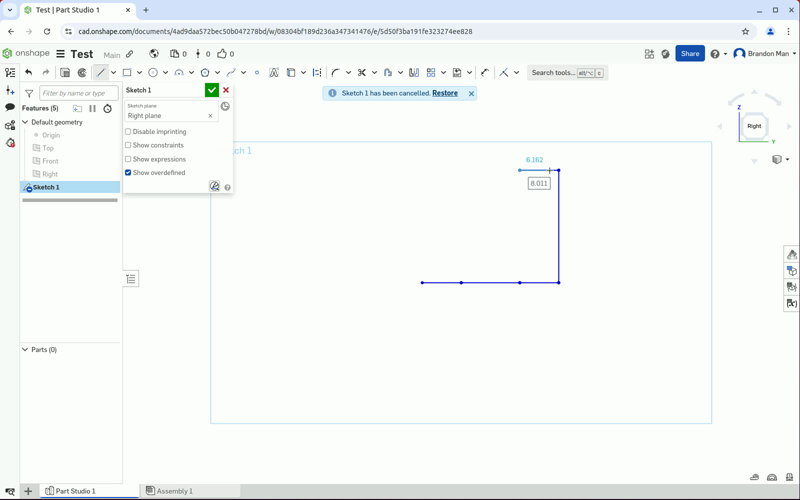
mouse_move(461, 170)
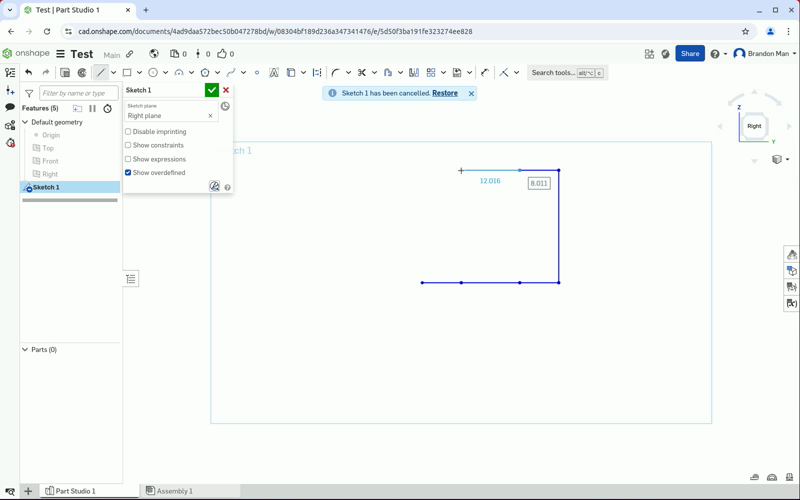
click(461, 170)
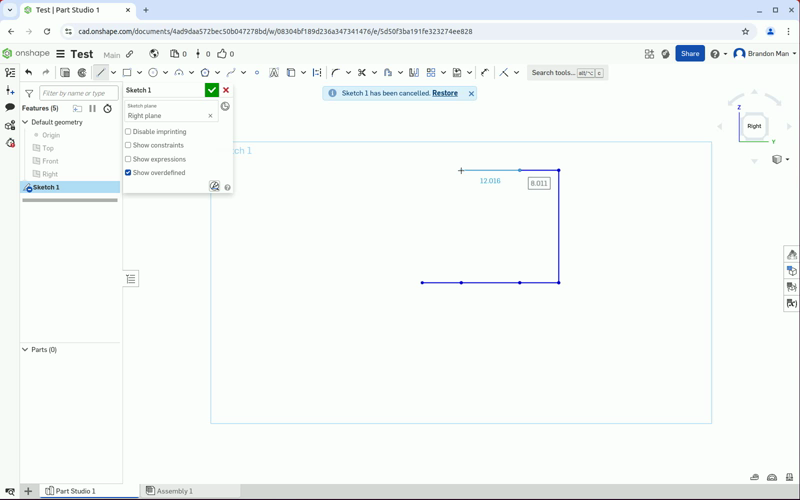
key_up(shift)
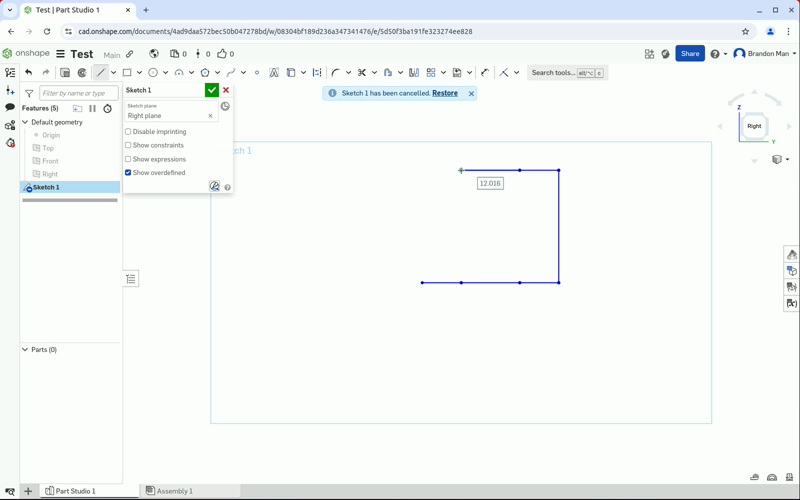
key_down(shift)
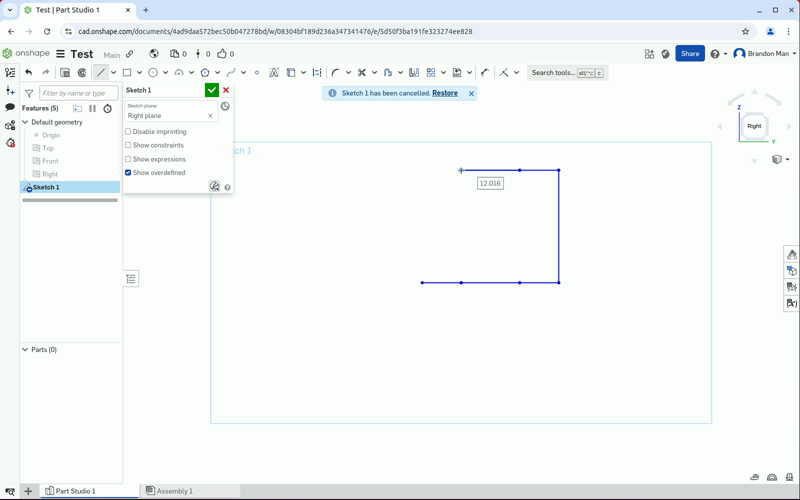
mouse_move(491, 170)
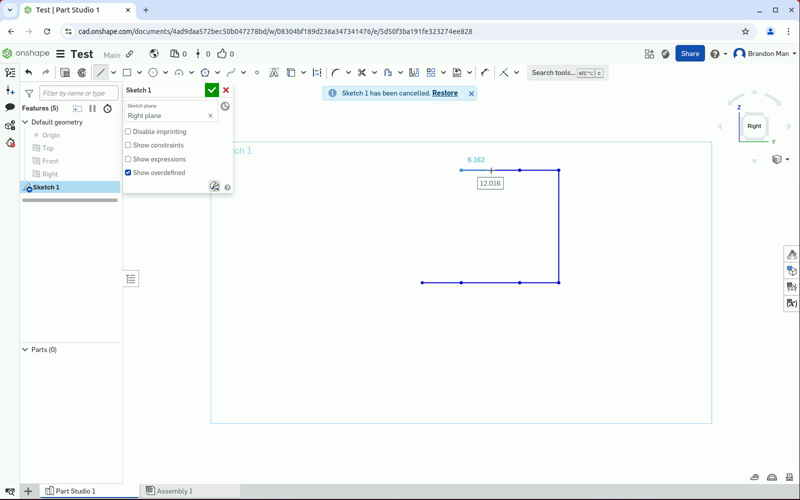
mouse_move(422, 170)
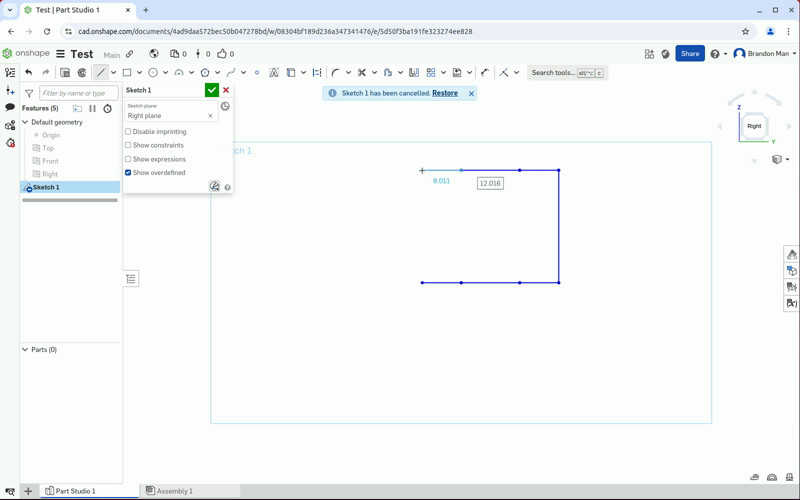
click(422, 170)
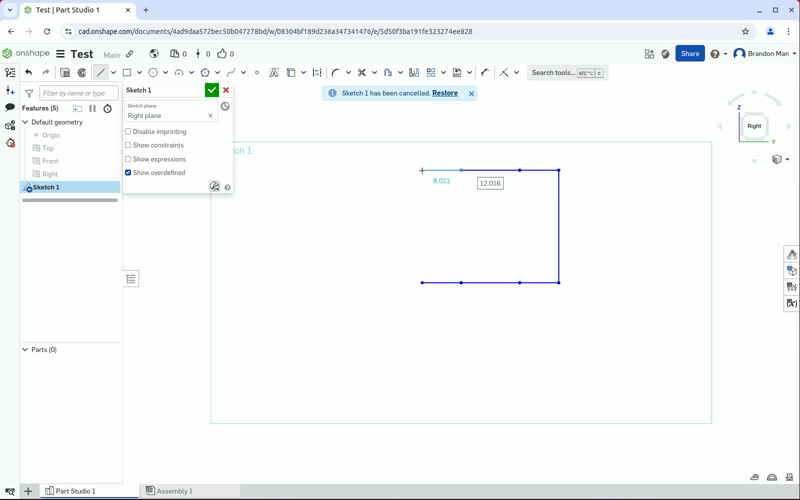
key_up(shift)
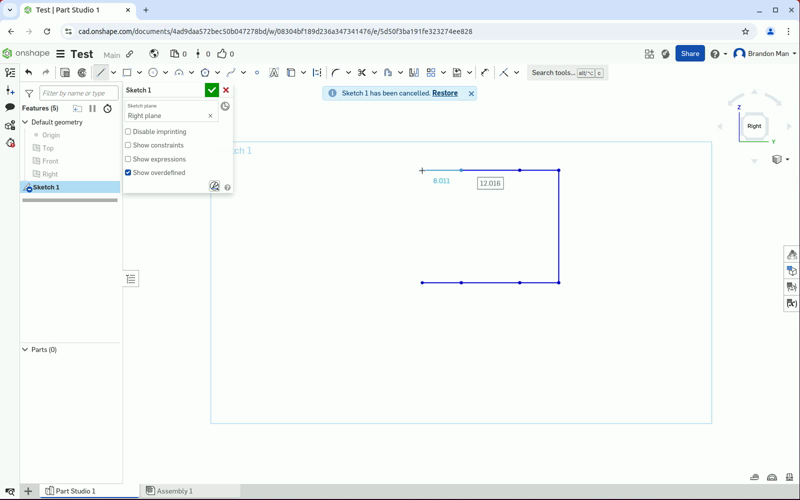
key_down(shift)
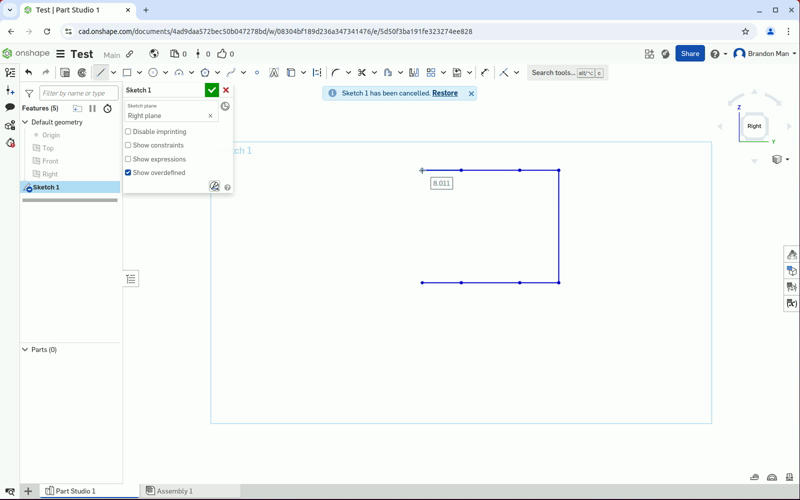
mouse_move(422, 282)
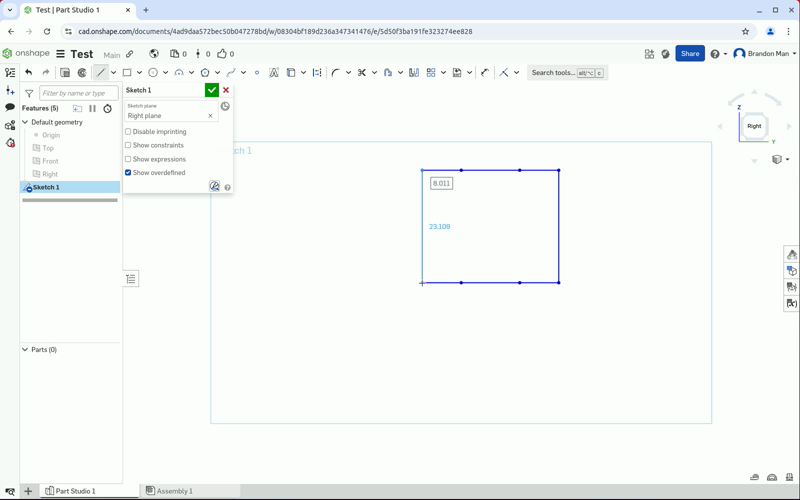
key_up(shift)
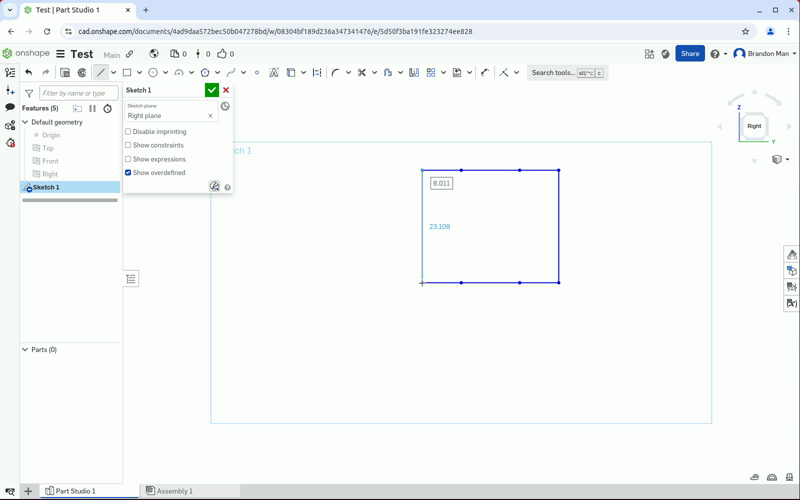
click(422, 282)
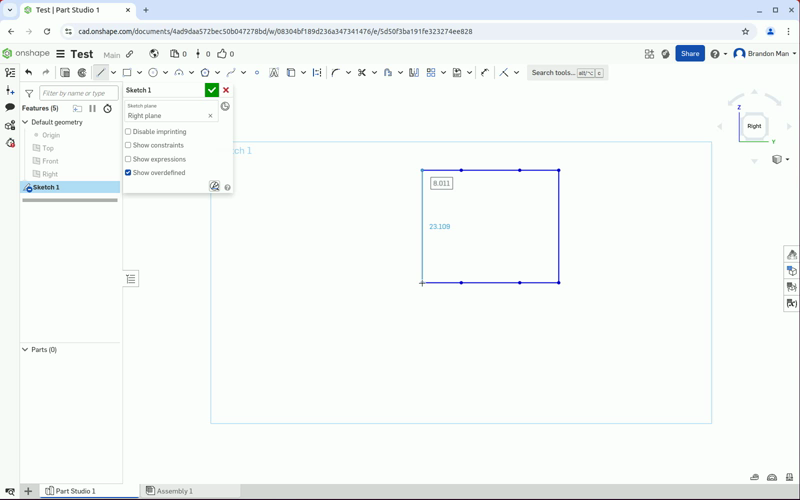
key(esc)
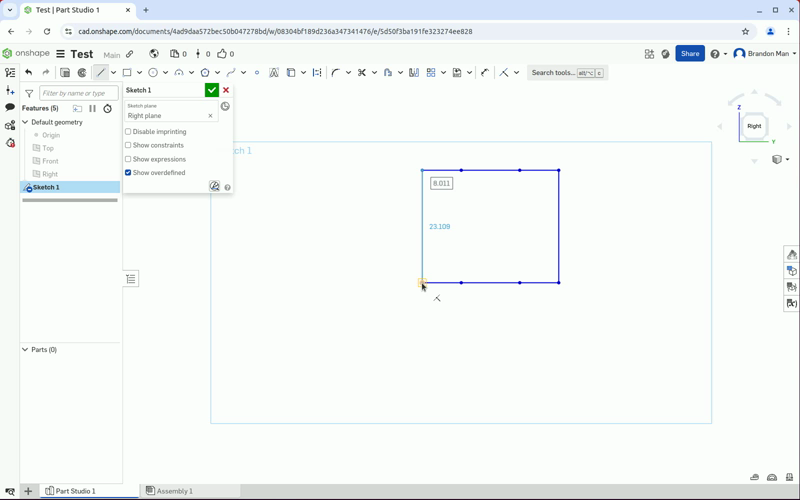
key(c)
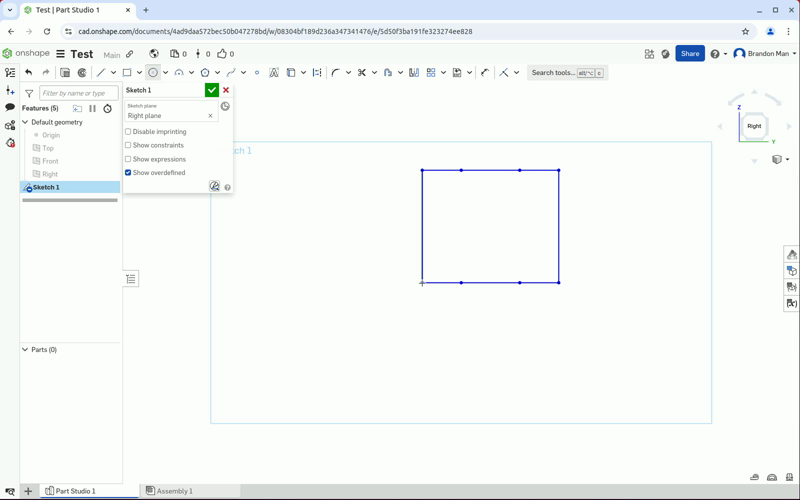
key_down(shift)
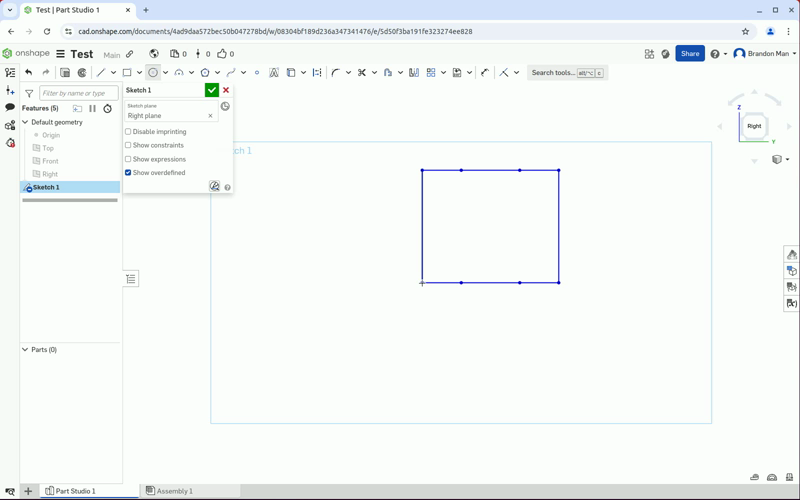
mouse_move(469, 235)
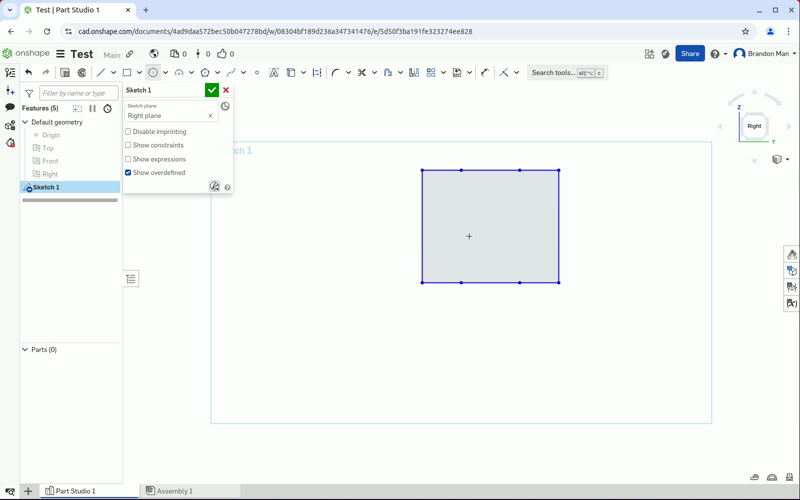
click(469, 235)
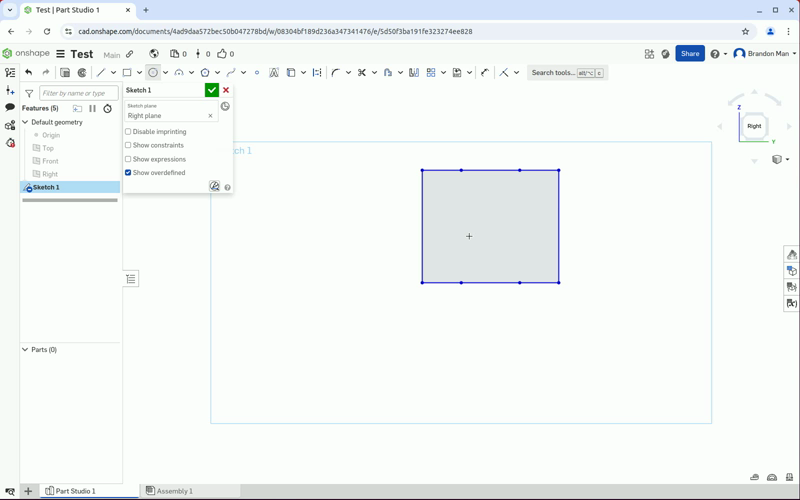
key_up(shift)
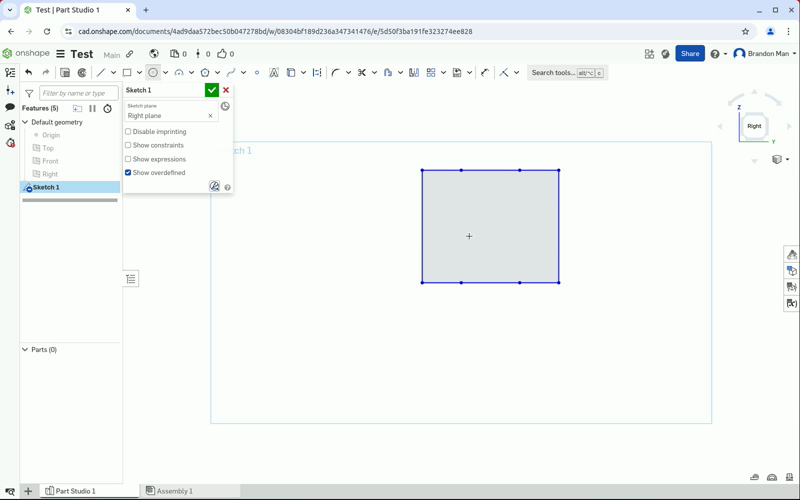
mouse_move(472, 235)
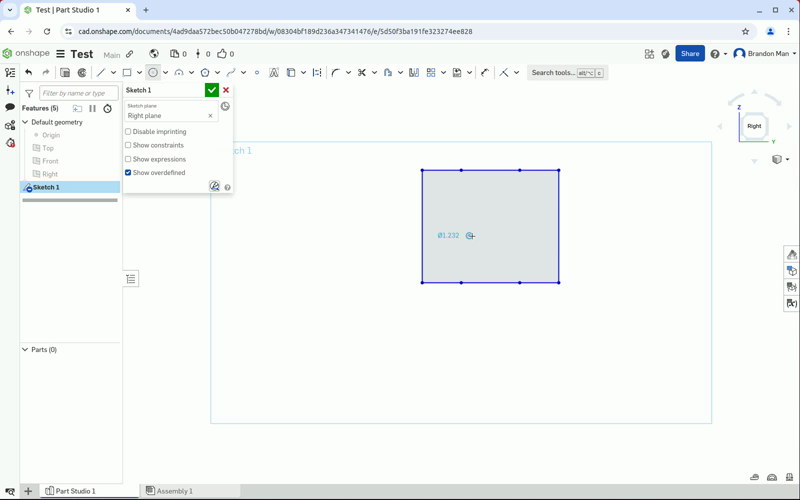
click(472, 235)
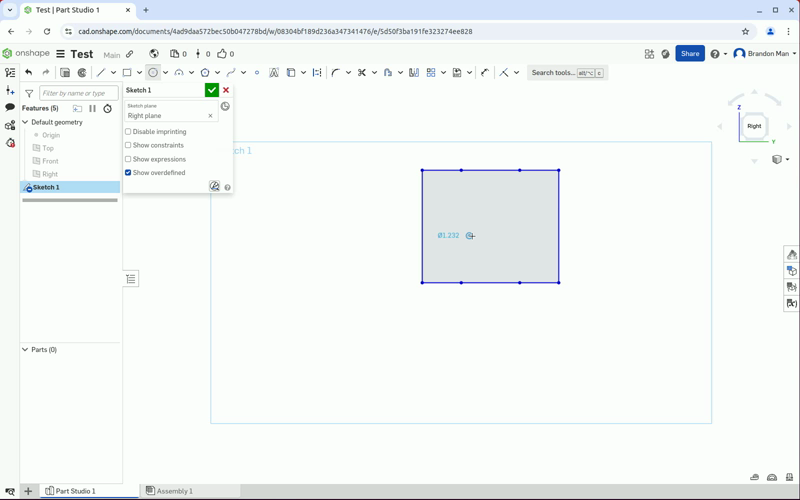
key(esc)
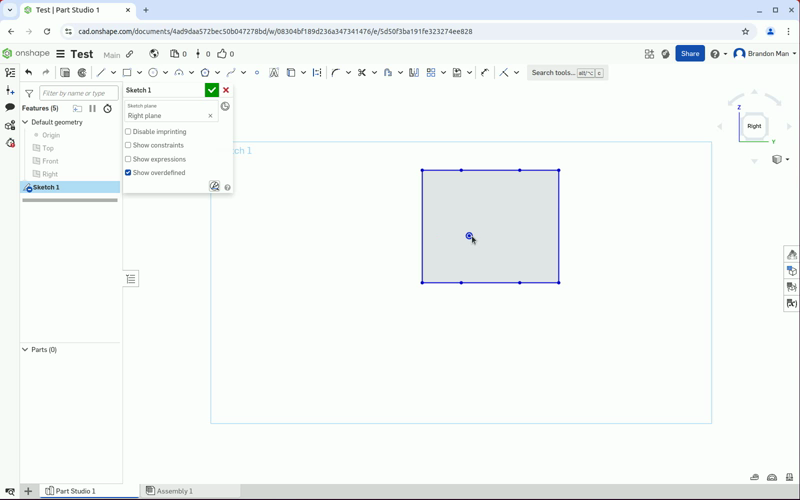
key(c)
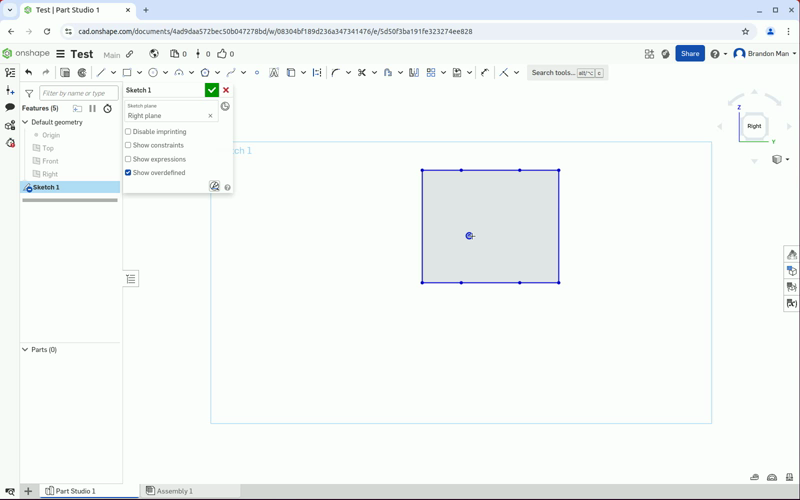
key_down(shift)
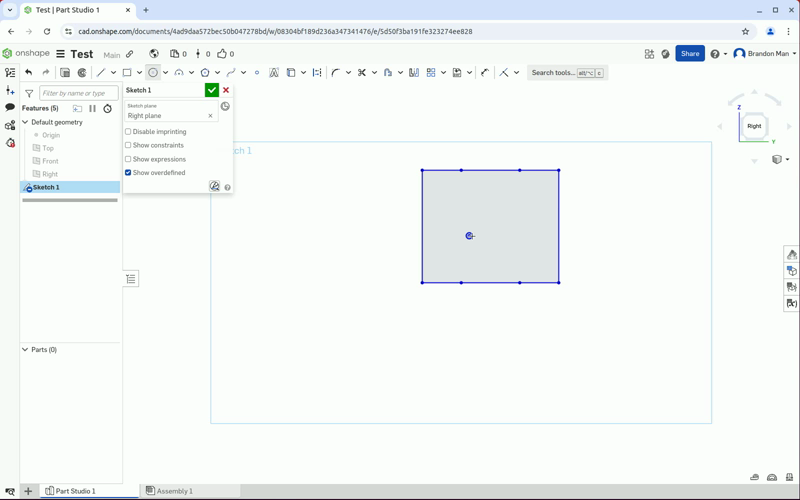
mouse_move(511, 235)
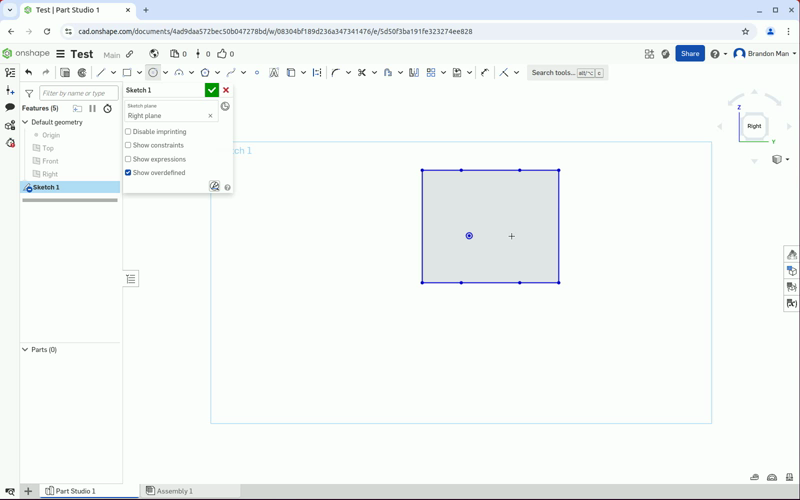
click(511, 235)
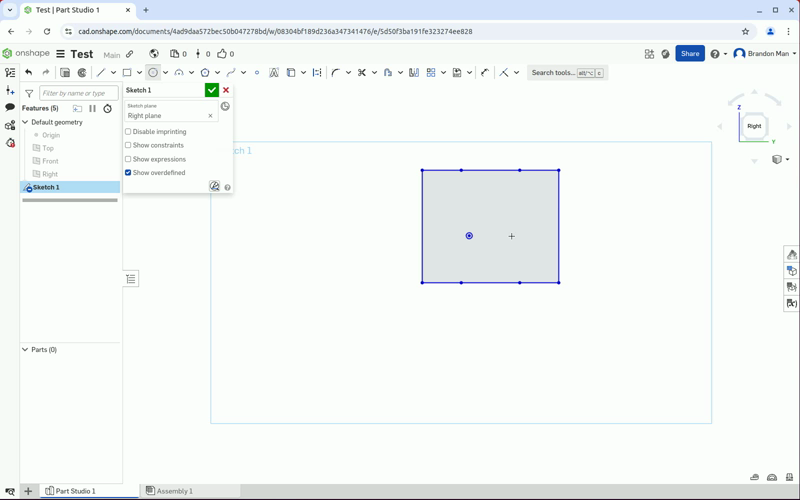
key_up(shift)
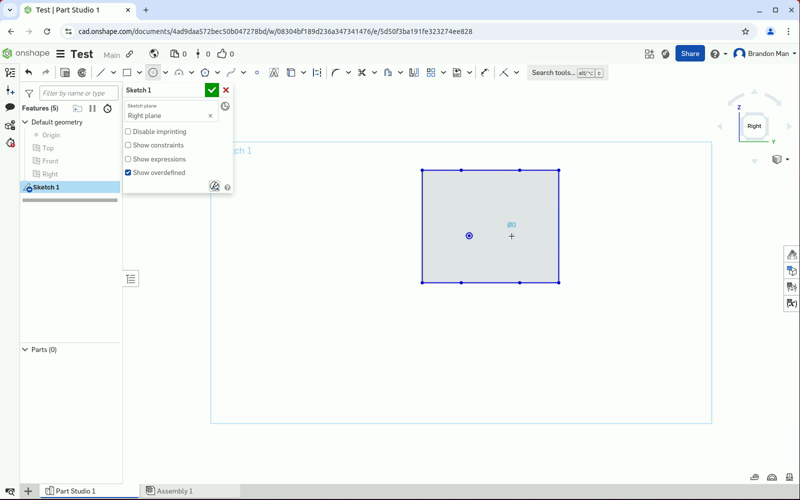
mouse_move(514, 235)
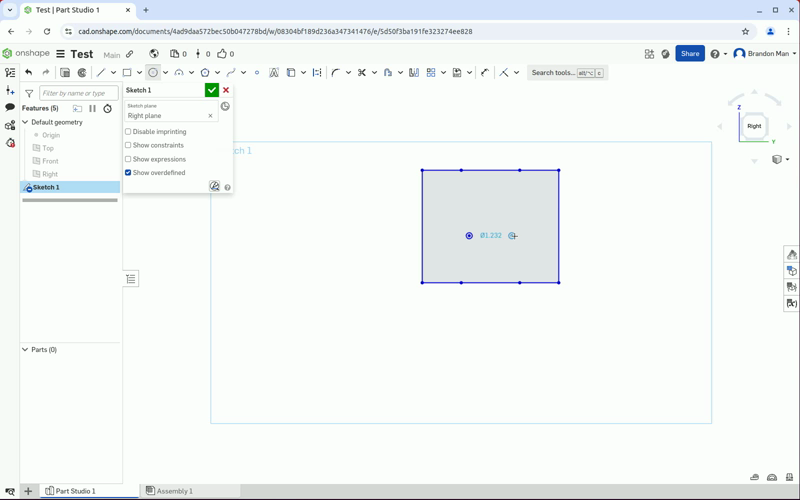
click(514, 235)
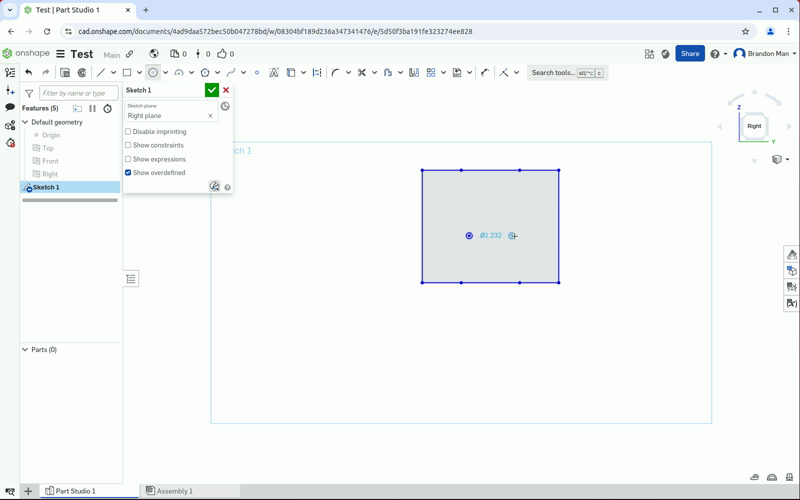
key(esc)
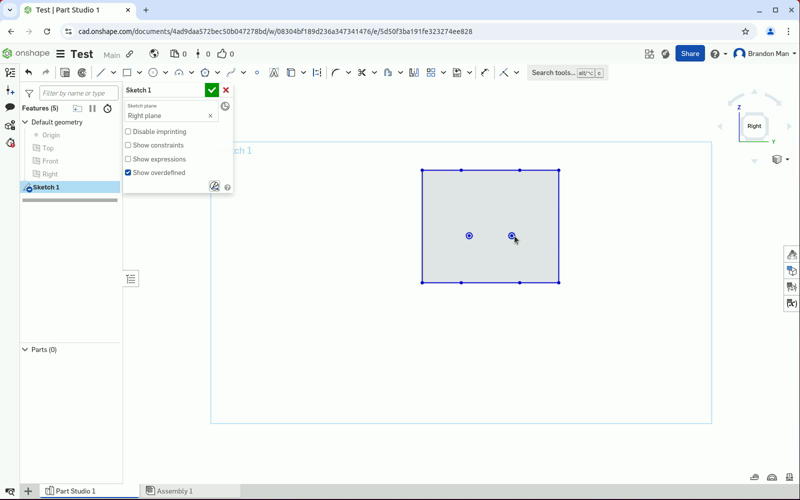
mouse_move(454, 244)
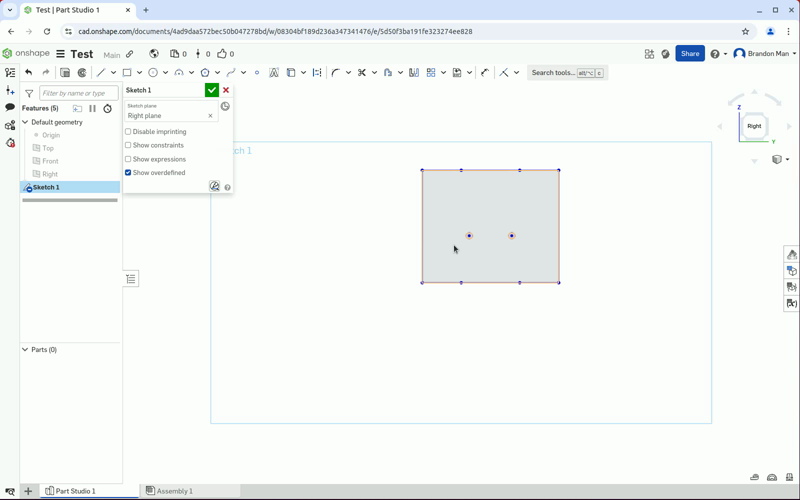
click(454, 244)
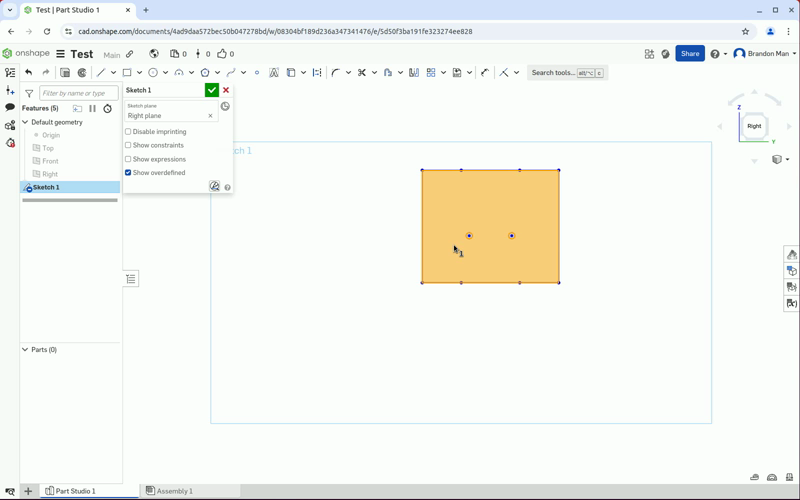
mouse_move(73, 352)
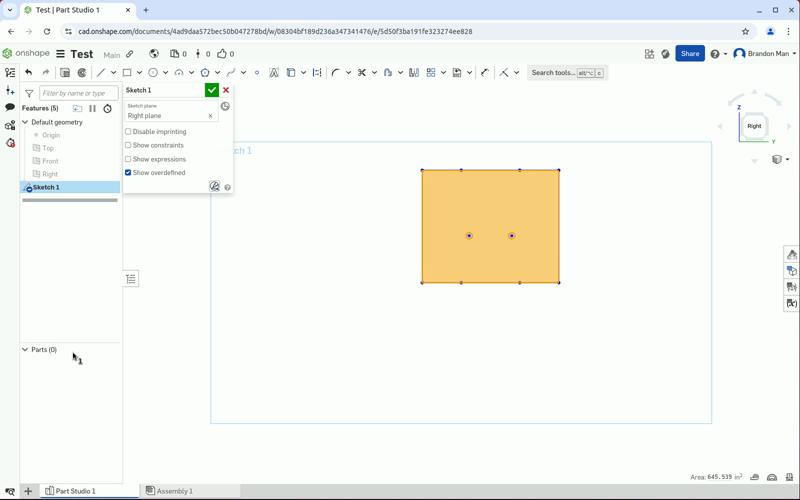
key(shift+y)
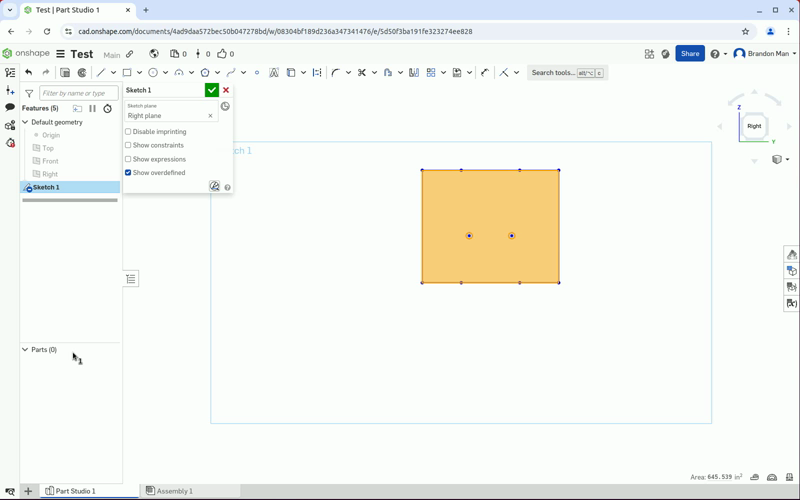
key(shift+e)
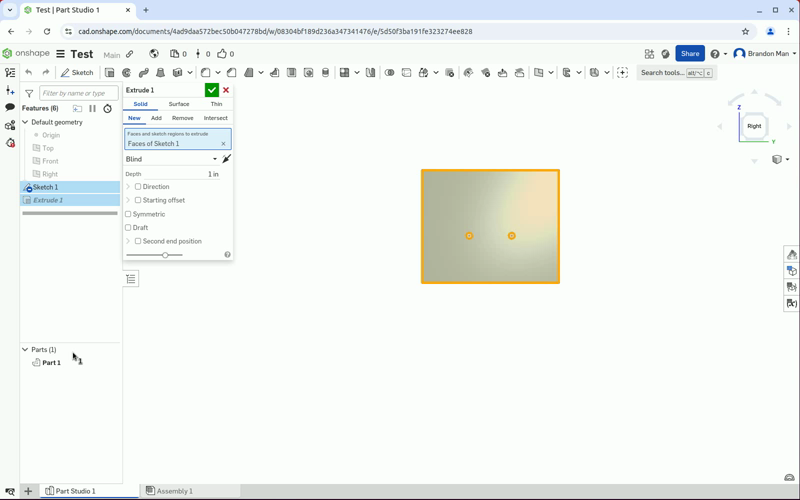
mouse_move(143, 106)
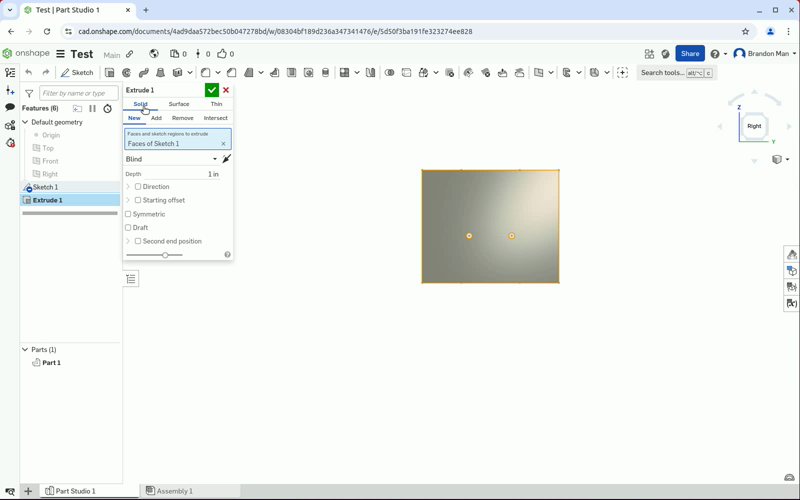
click(143, 106)
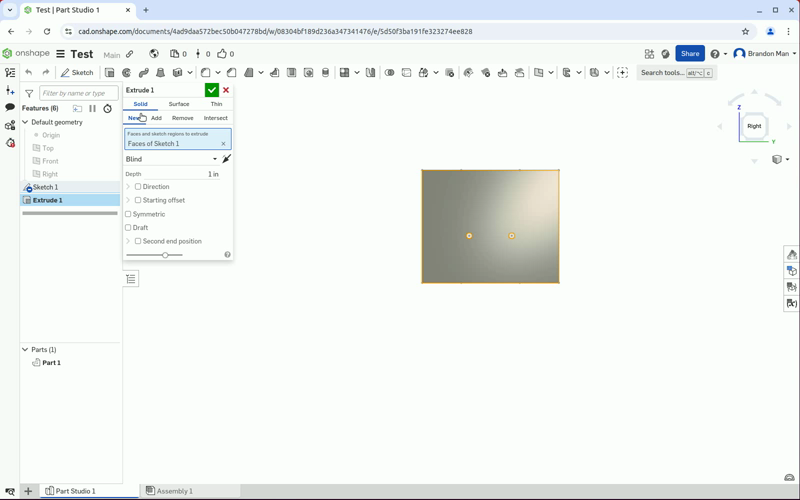
mouse_move(137, 120)
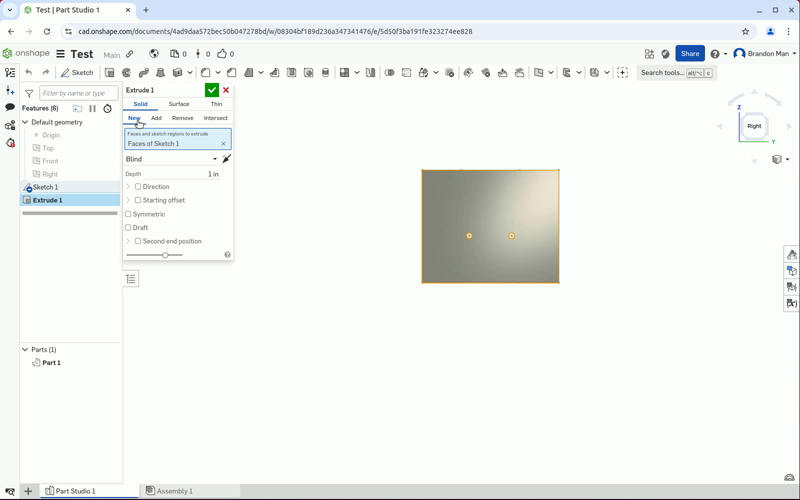
click(137, 120)
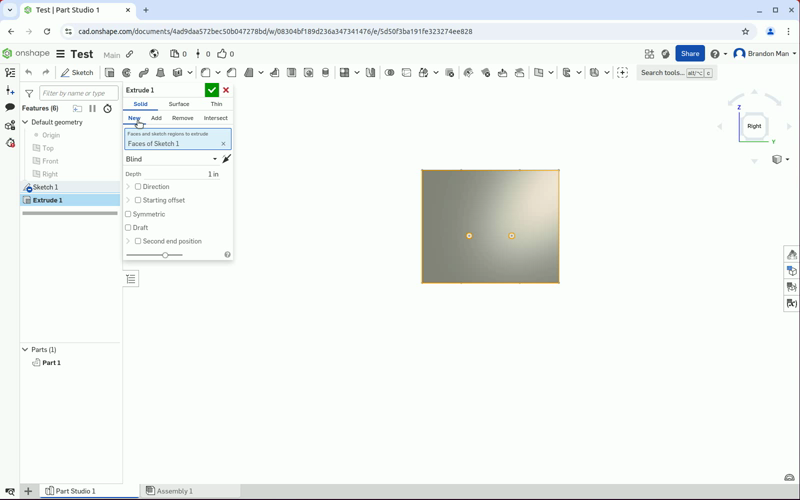
key(tab, 4)
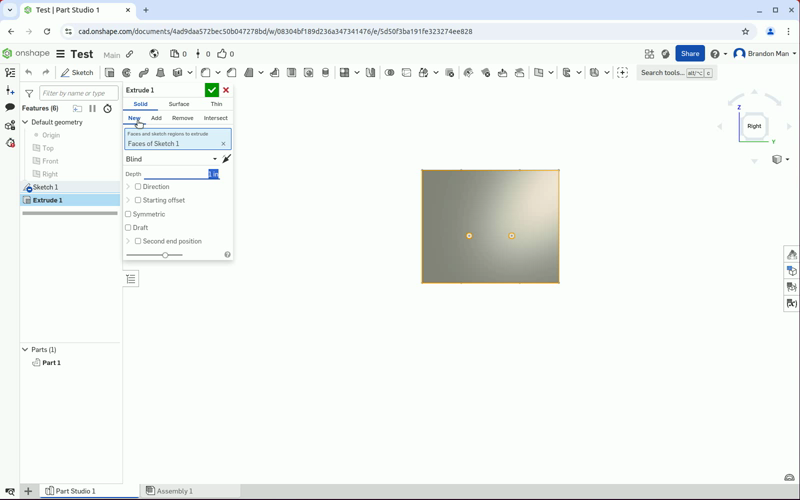
text(1.444)
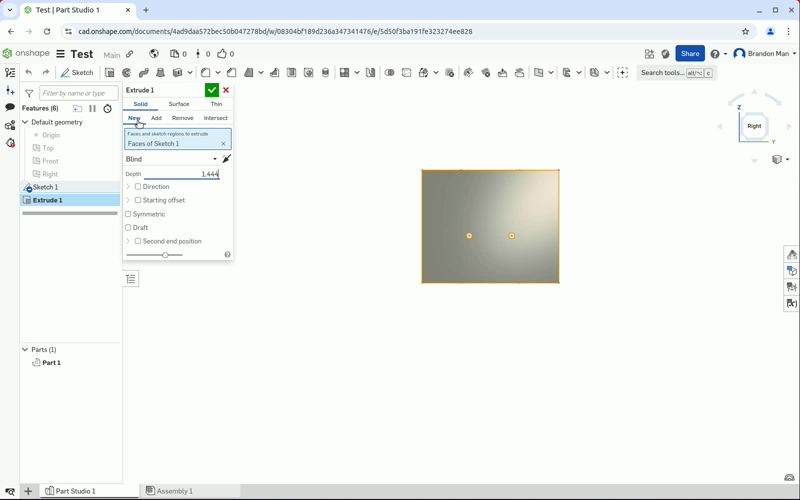
key(enter)
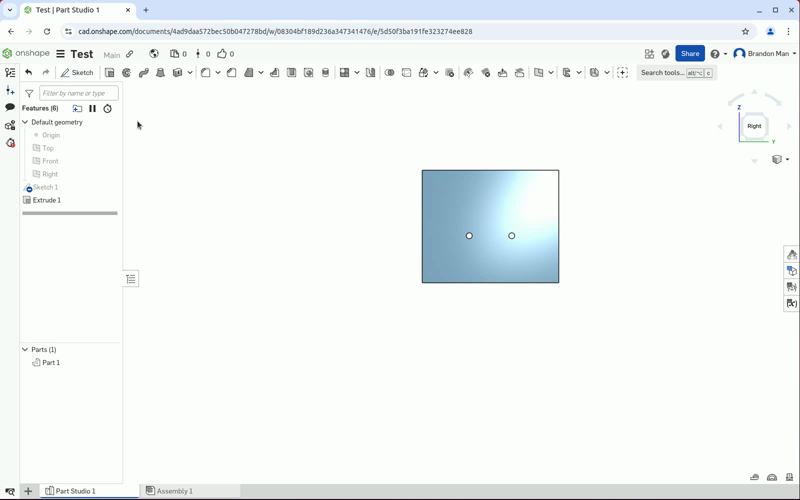
key(shift+h)
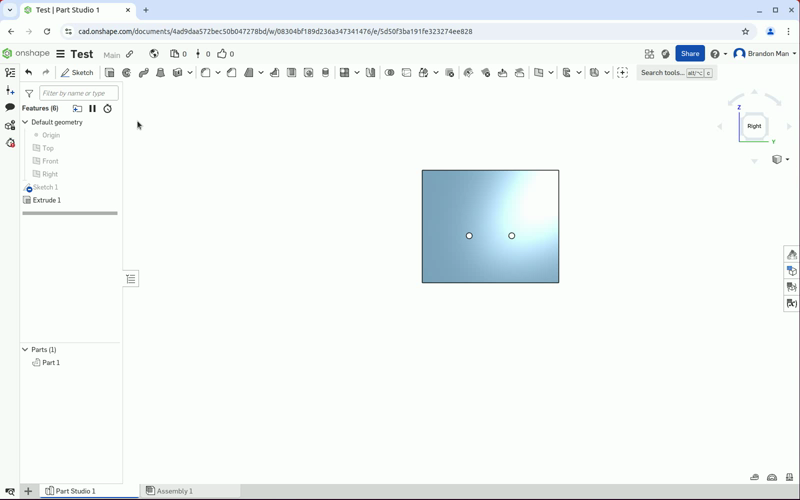
key(shift+h)
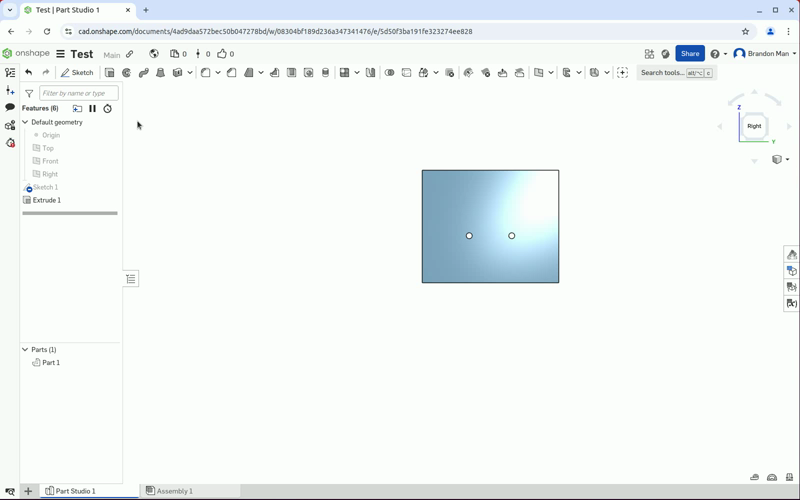
mouse_move(73, 189)
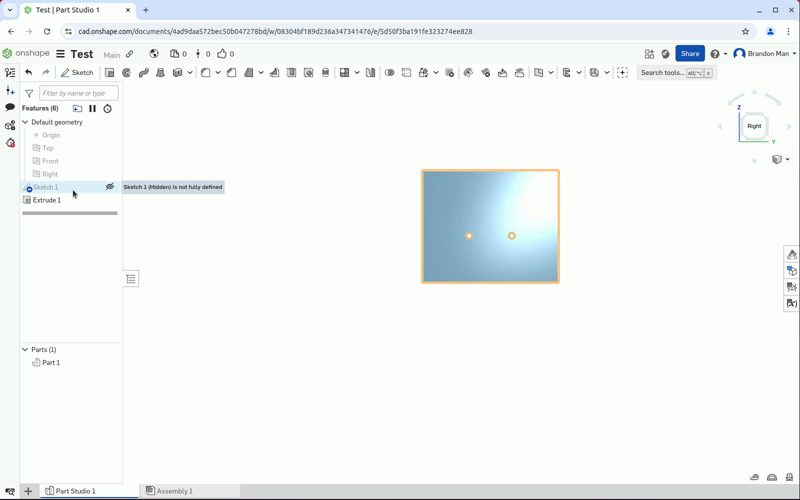
click(73, 189)
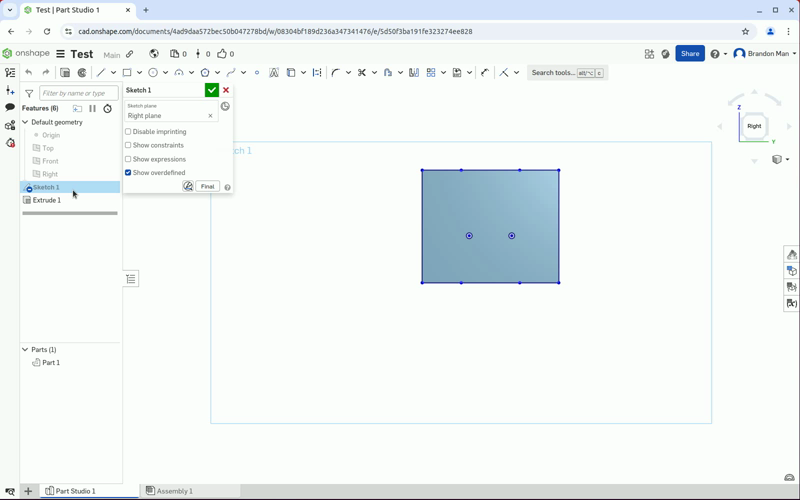
mouse_move(229, 92)
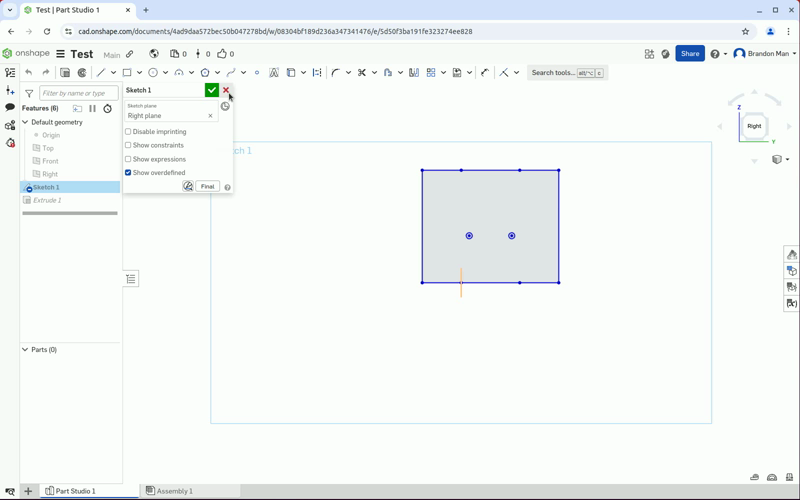
click(229, 92)
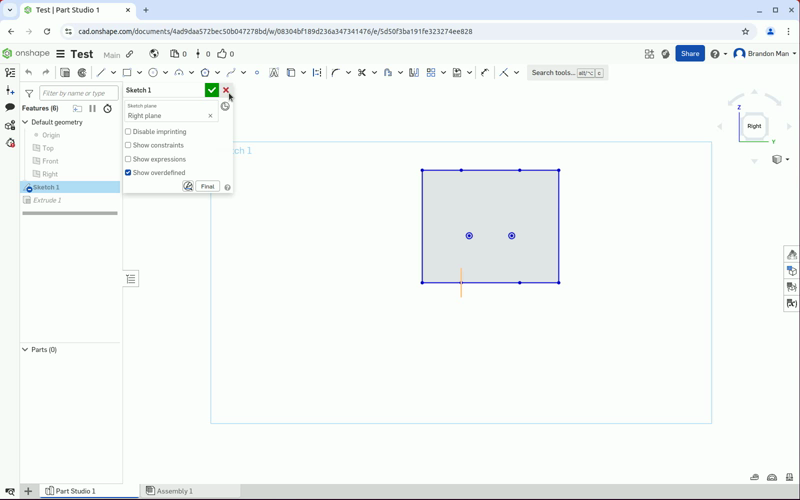
key(shift+s)
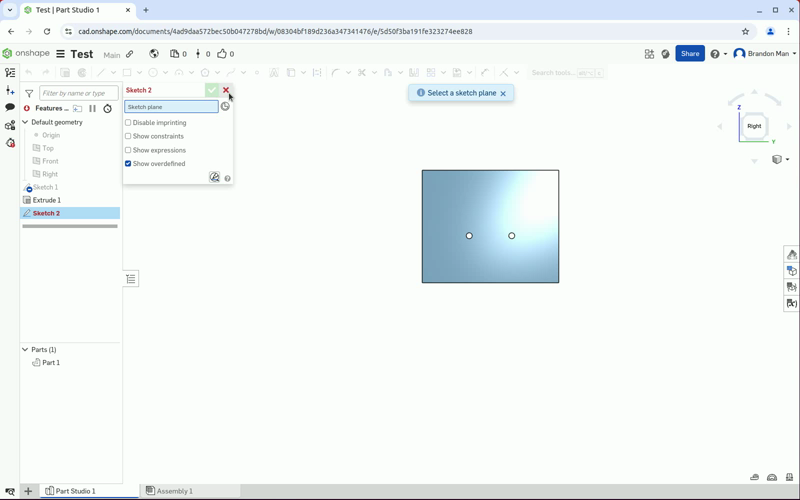
mouse_move(73, 176)
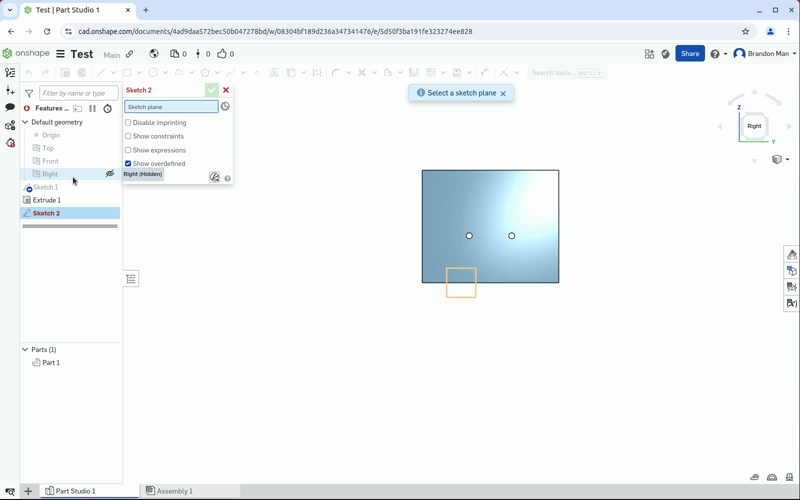
click(73, 176)
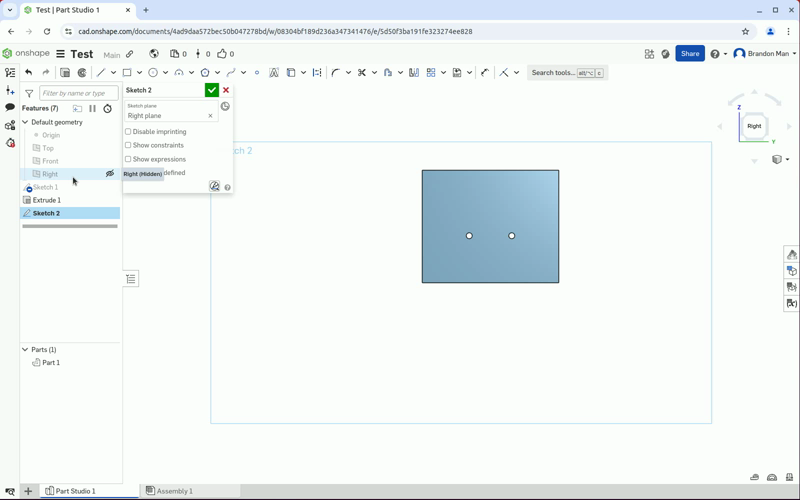
mouse_move(73, 352)
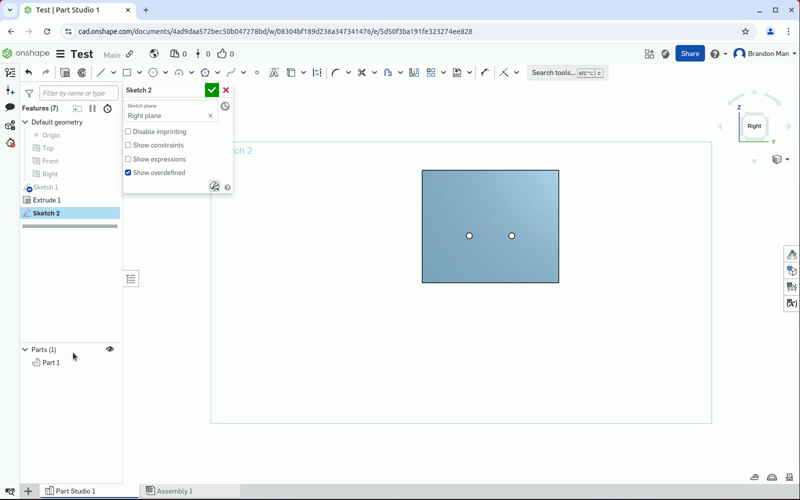
key(y)
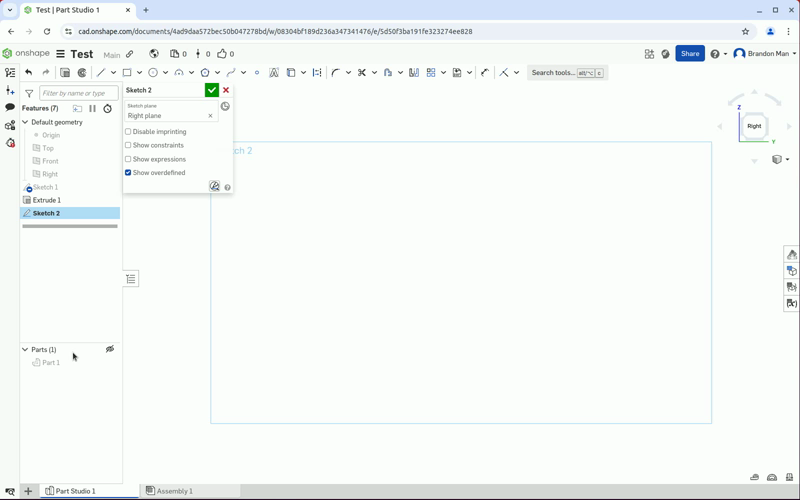
key(l)
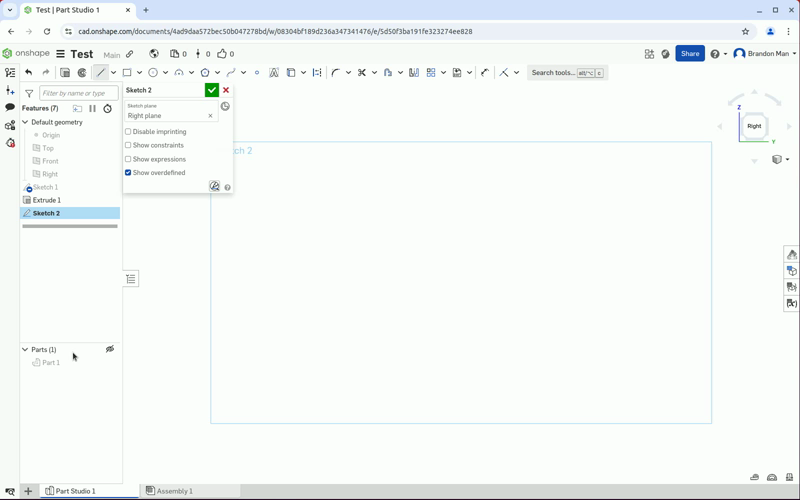
key_down(shift)
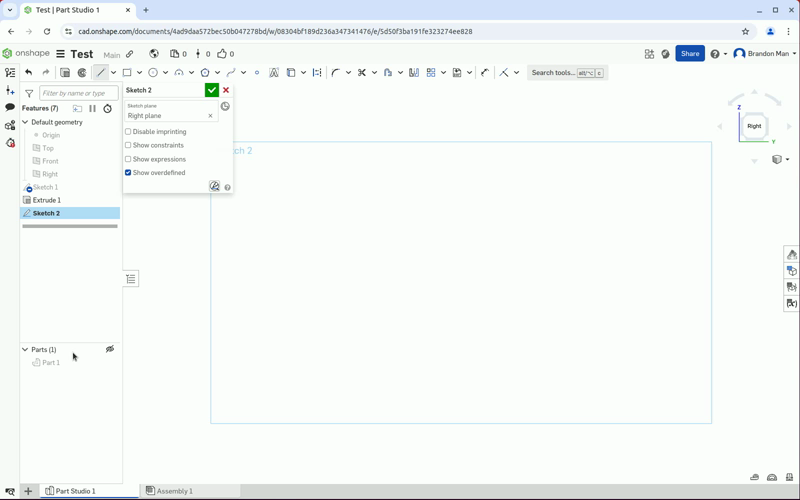
mouse_move(422, 282)
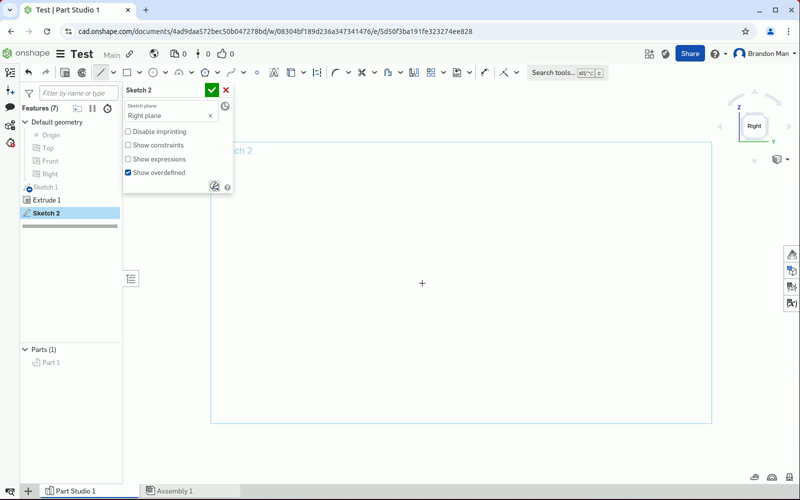
click(422, 282)
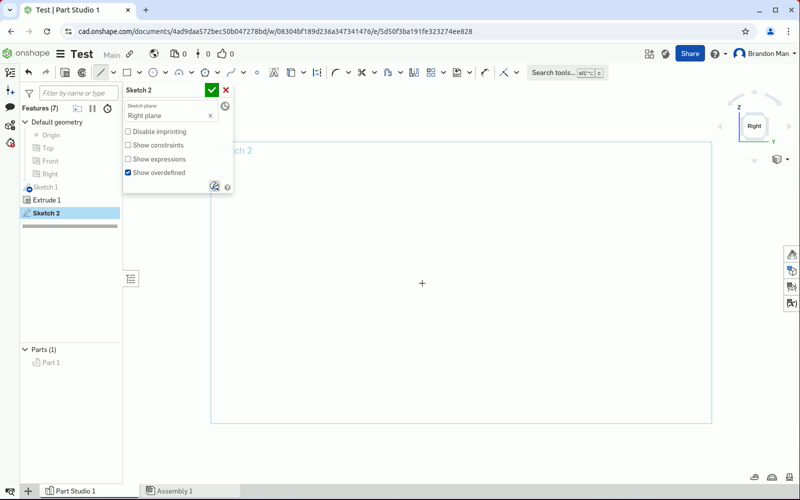
key_up(shift)
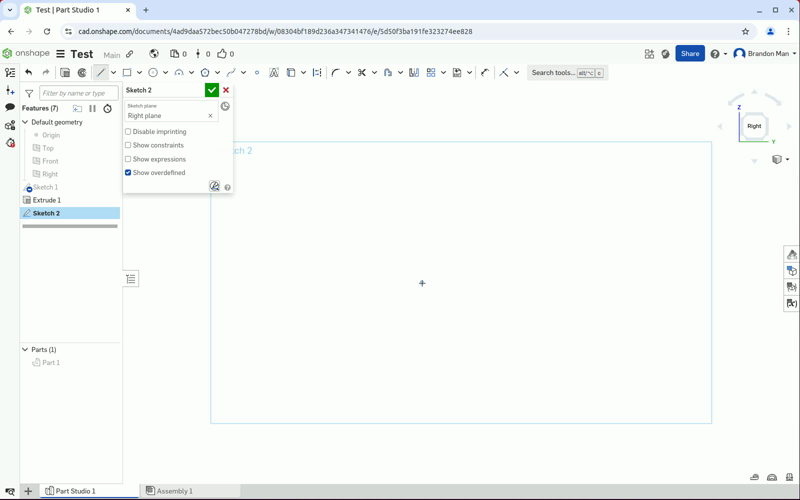
key_down(shift)
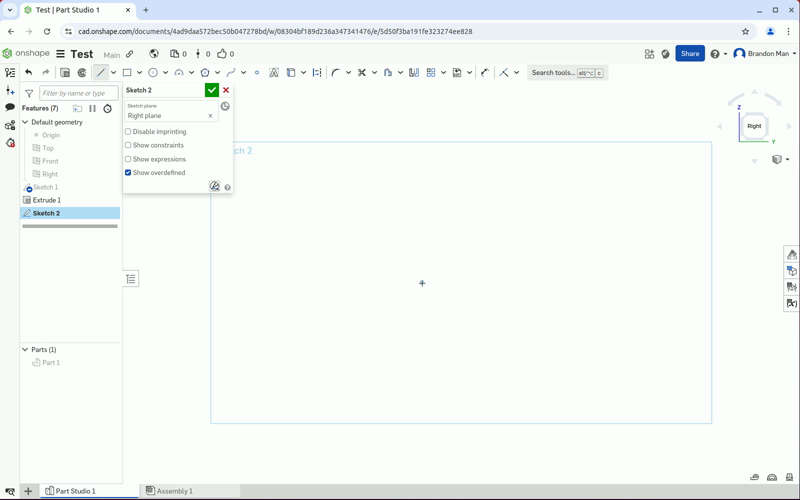
mouse_move(558, 282)
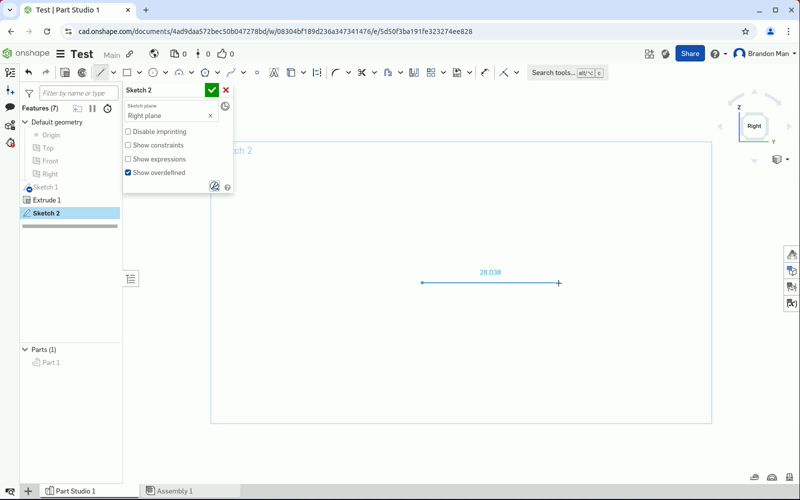
click(558, 282)
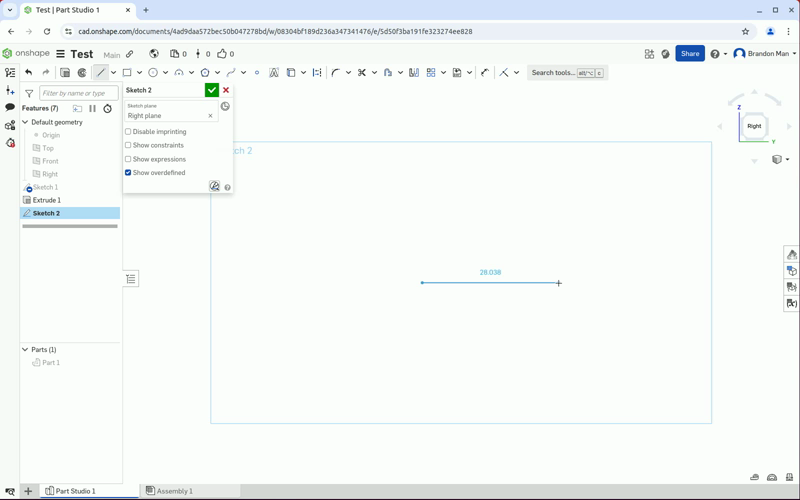
key_up(shift)
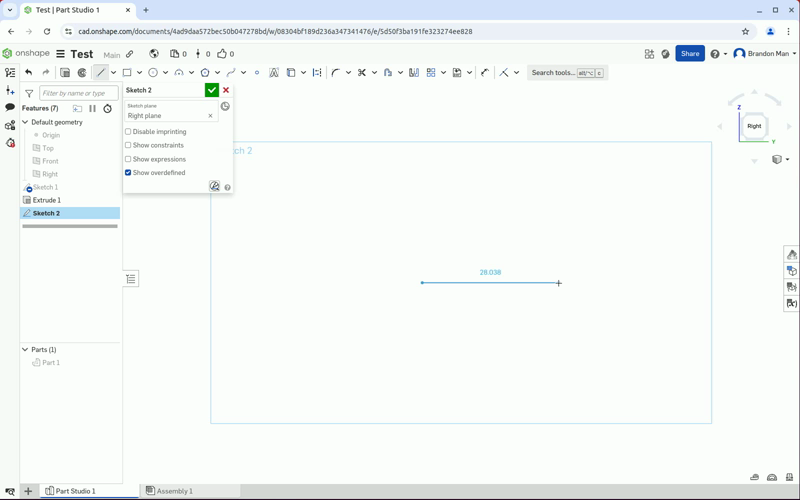
key_down(shift)
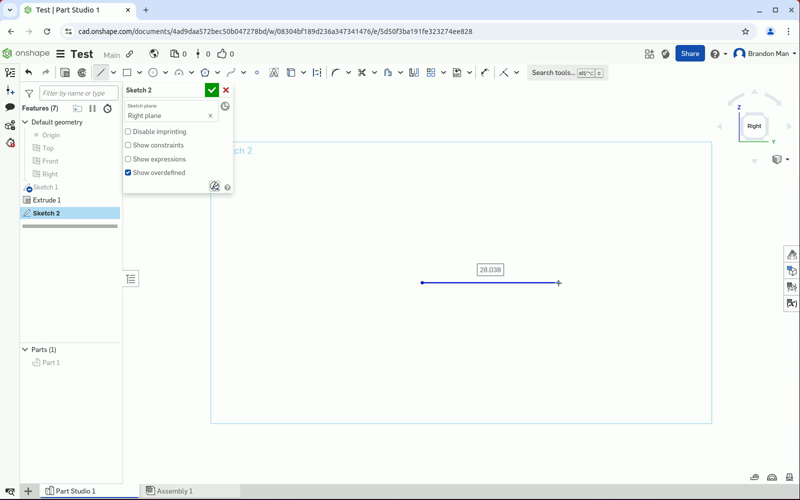
mouse_move(588, 282)
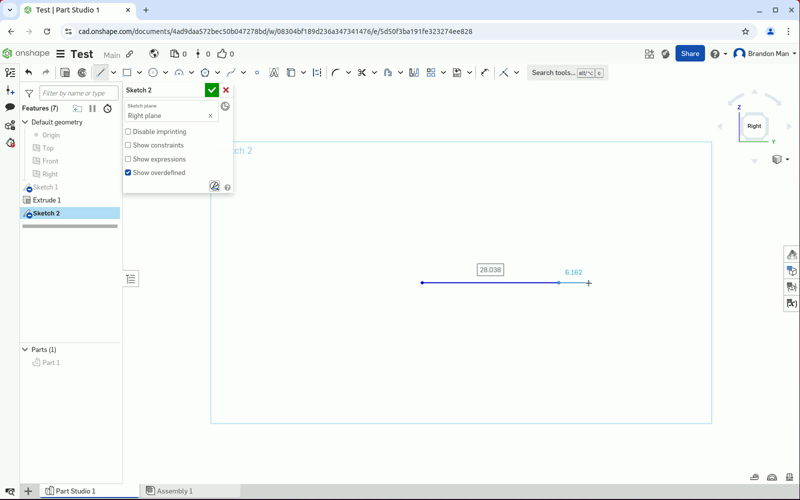
mouse_move(558, 274)
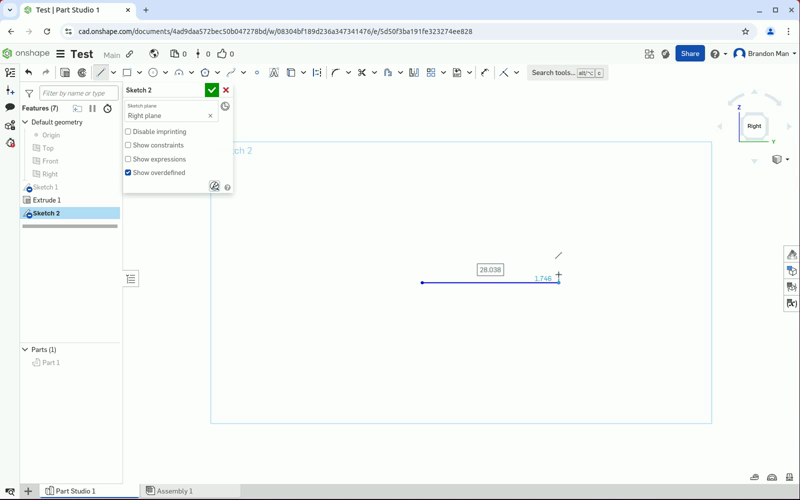
click(558, 274)
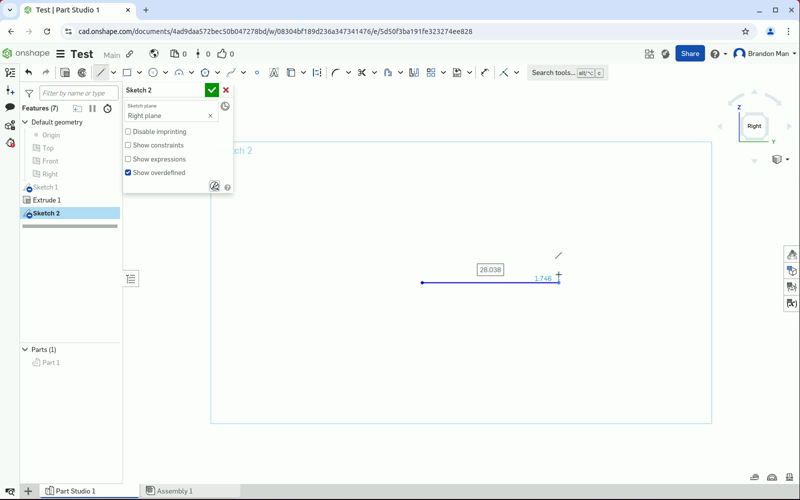
key_up(shift)
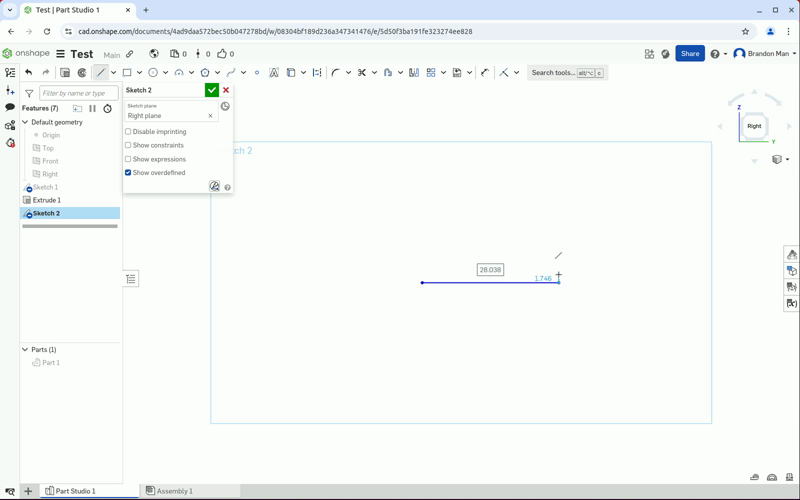
key_down(shift)
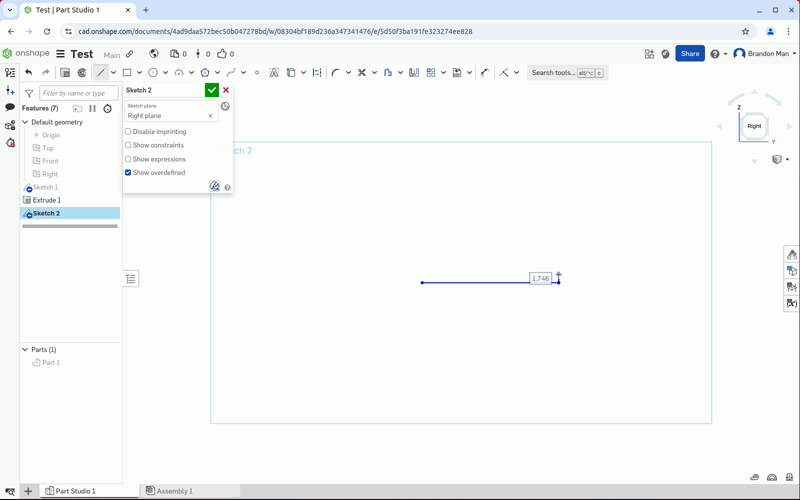
mouse_move(422, 274)
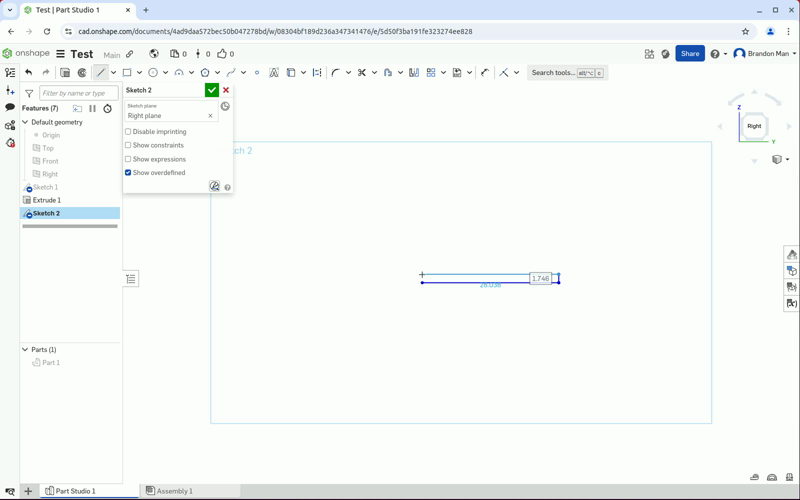
click(422, 274)
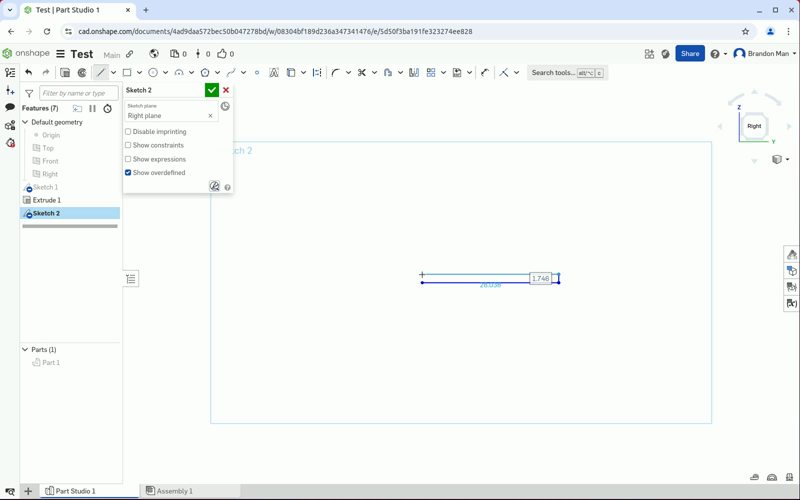
key_up(shift)
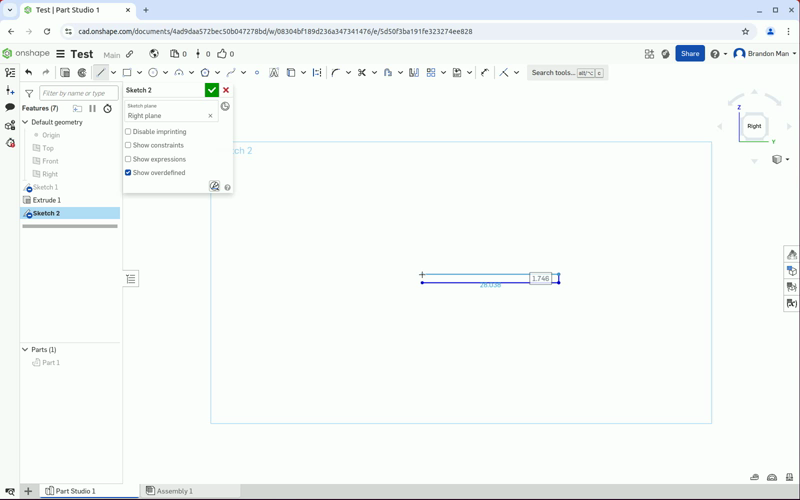
mouse_move(452, 274)
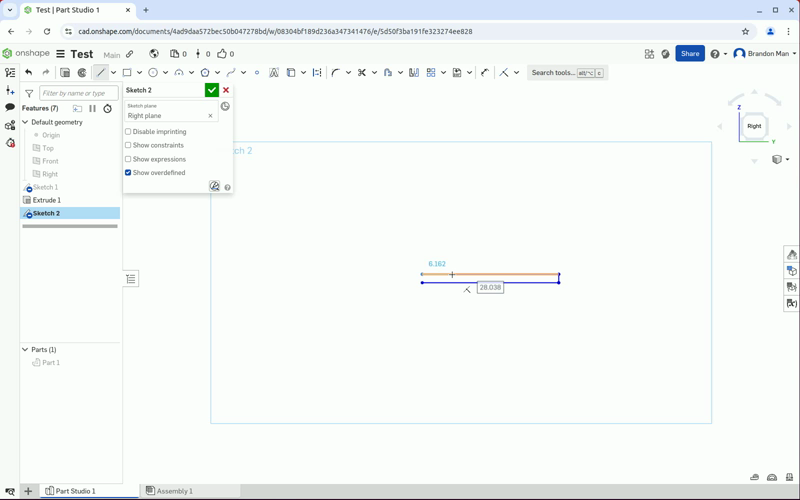
key_down(shift)
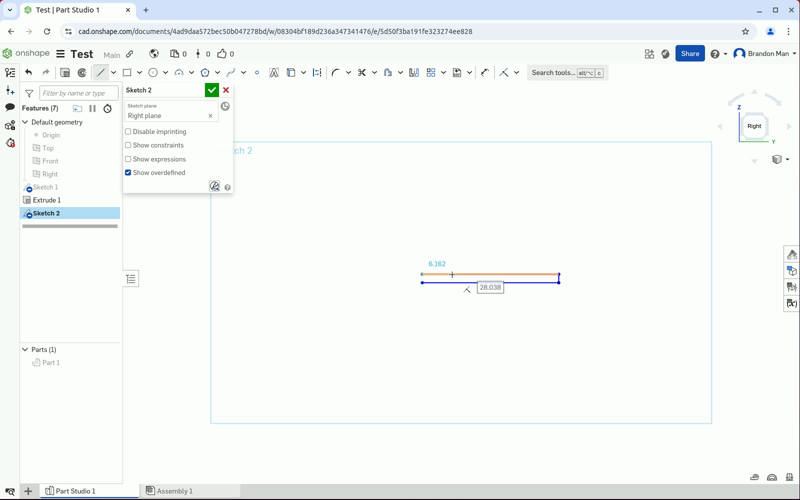
mouse_move(422, 282)
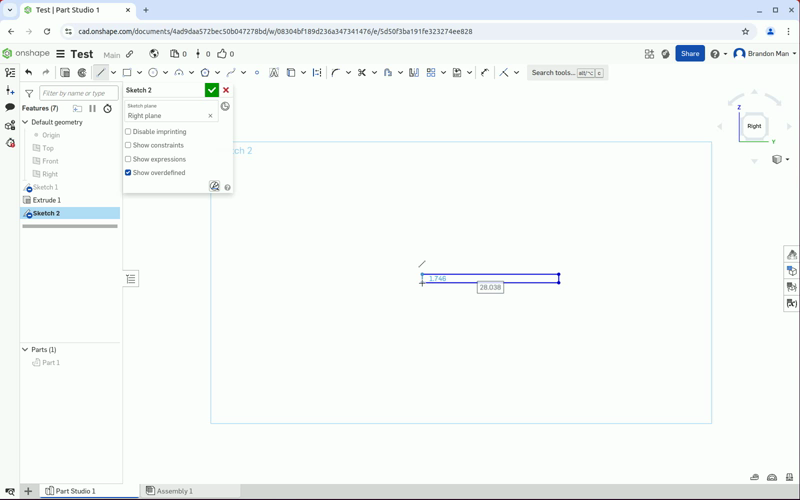
key_up(shift)
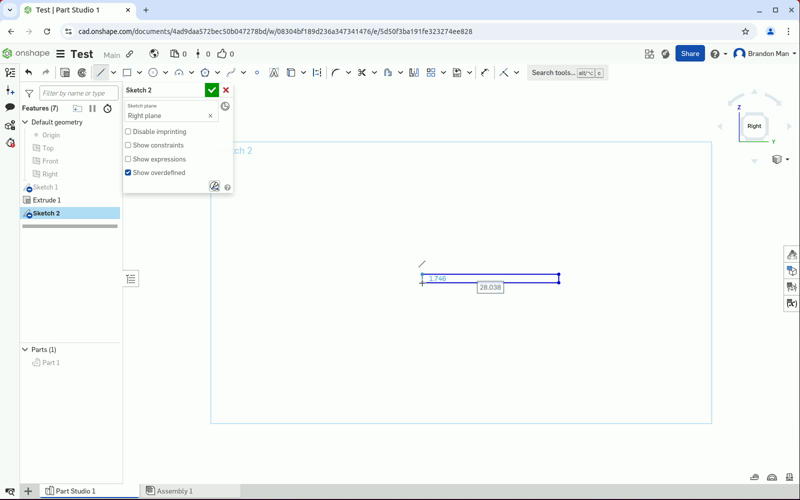
click(422, 282)
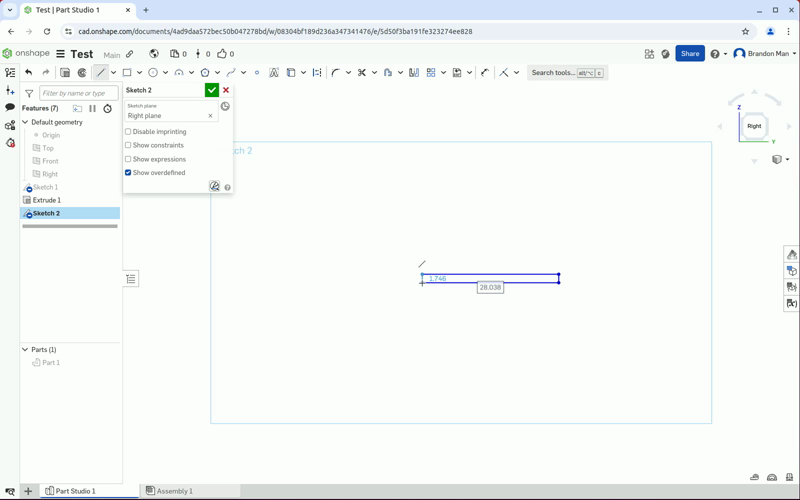
key(esc)
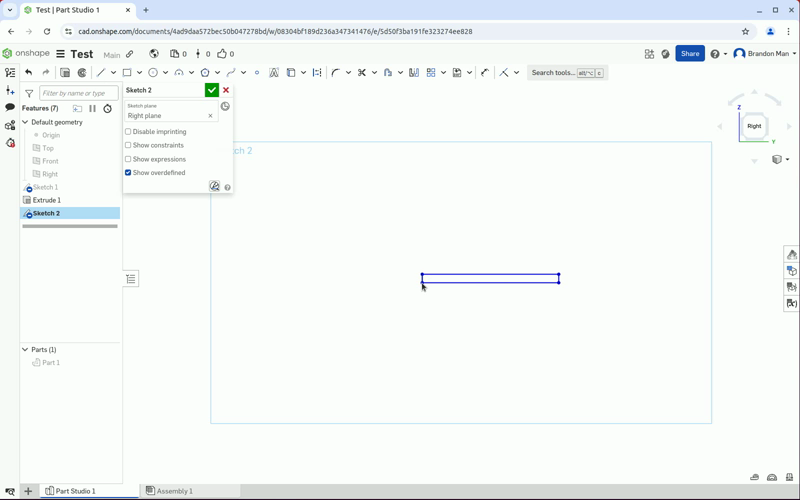
mouse_move(464, 277)
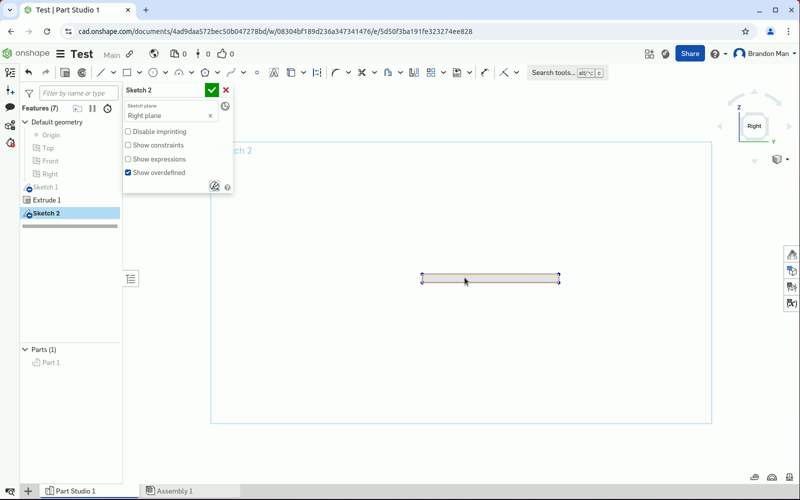
scroll(6)
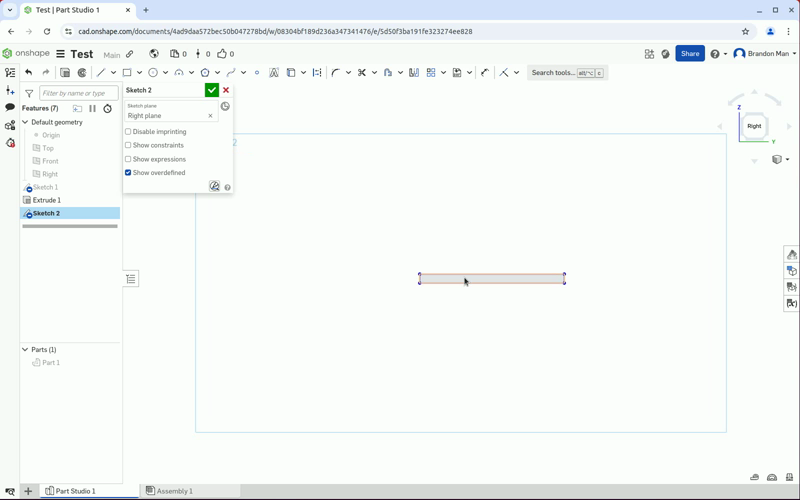
scroll(6)
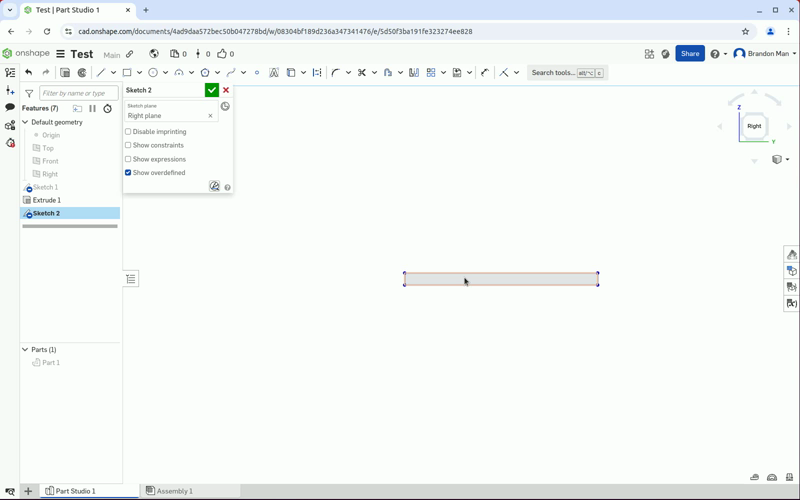
scroll(6)
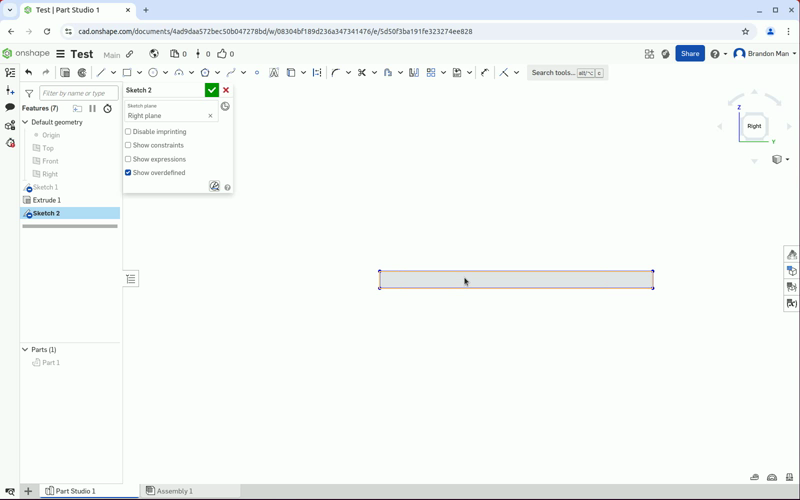
scroll(6)
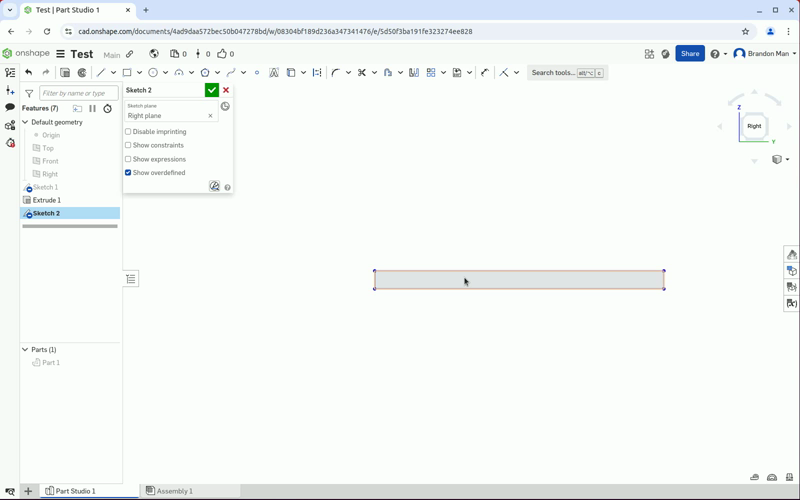
scroll(6)
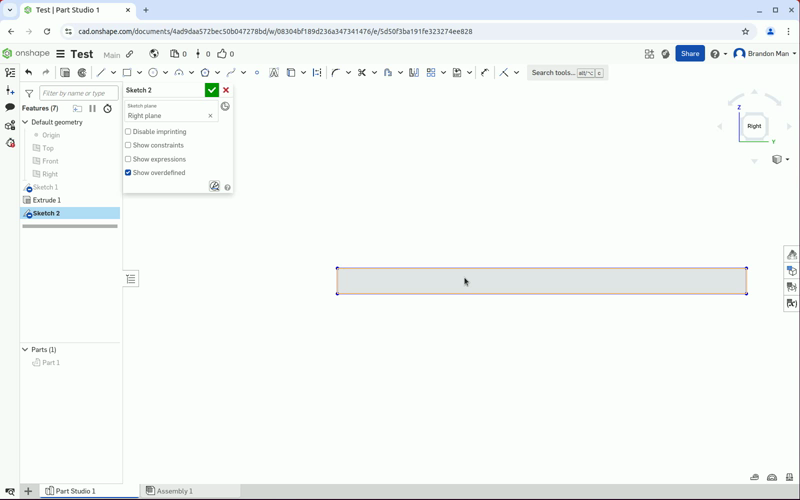
scroll(6)
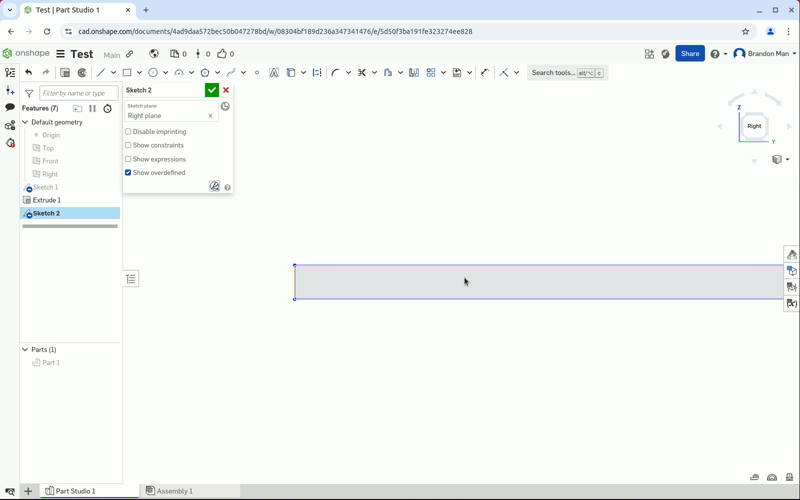
scroll(6)
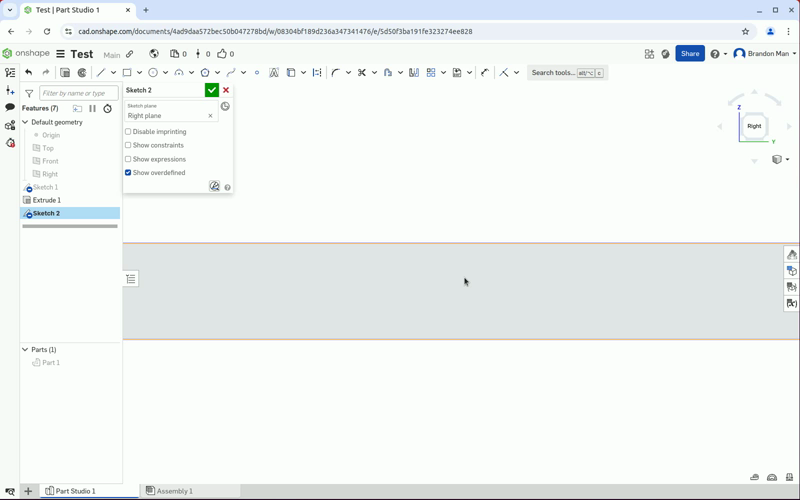
click(464, 277)
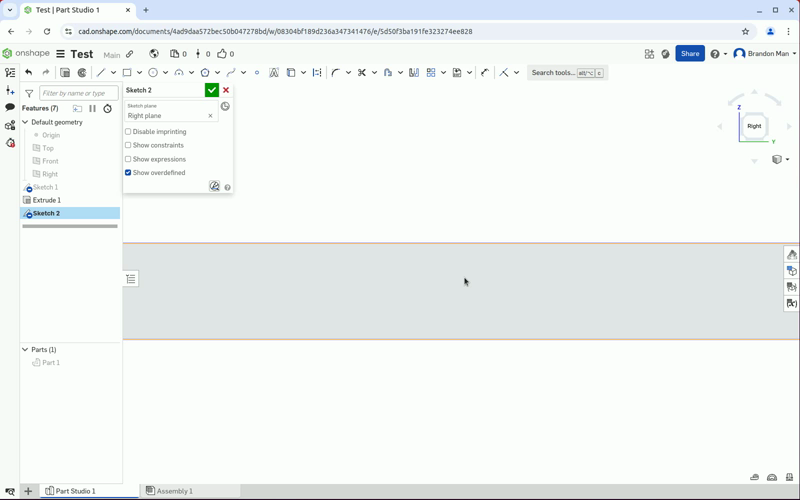
scroll(-6)
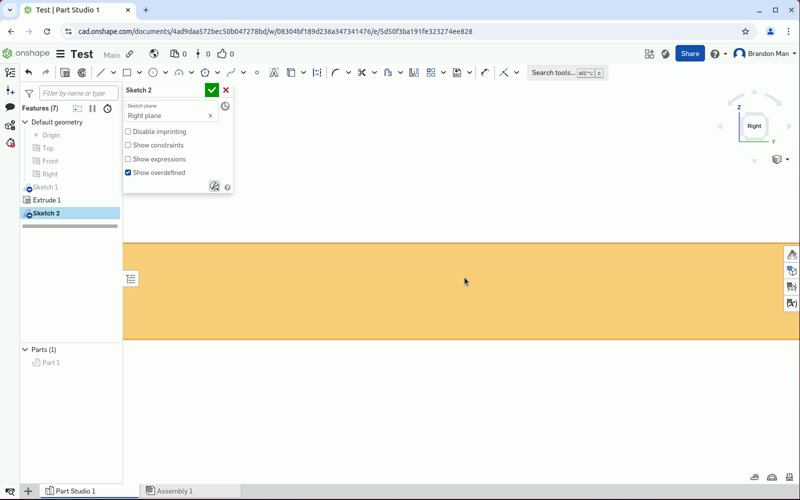
scroll(-6)
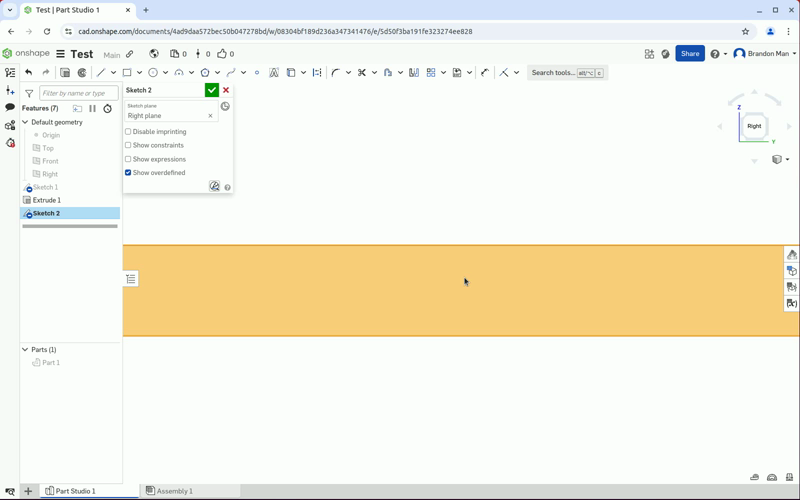
scroll(-6)
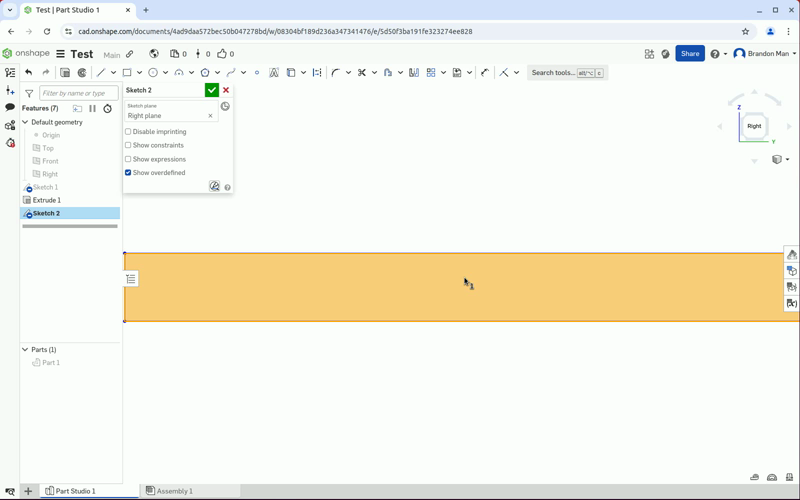
scroll(-6)
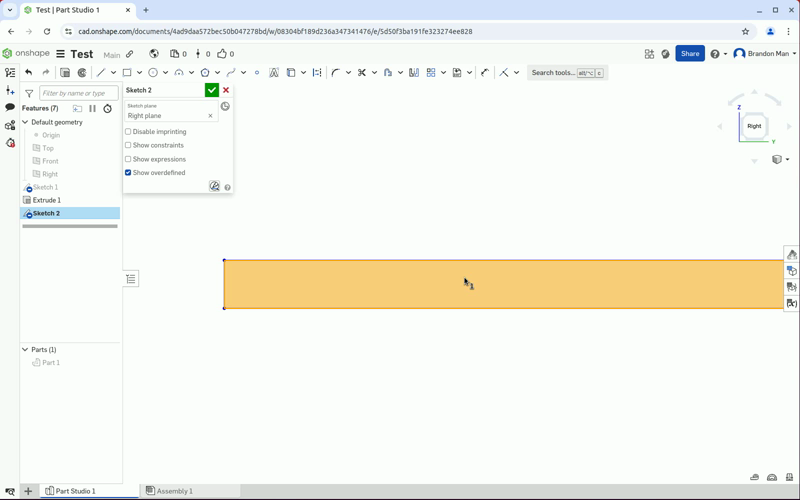
scroll(-6)
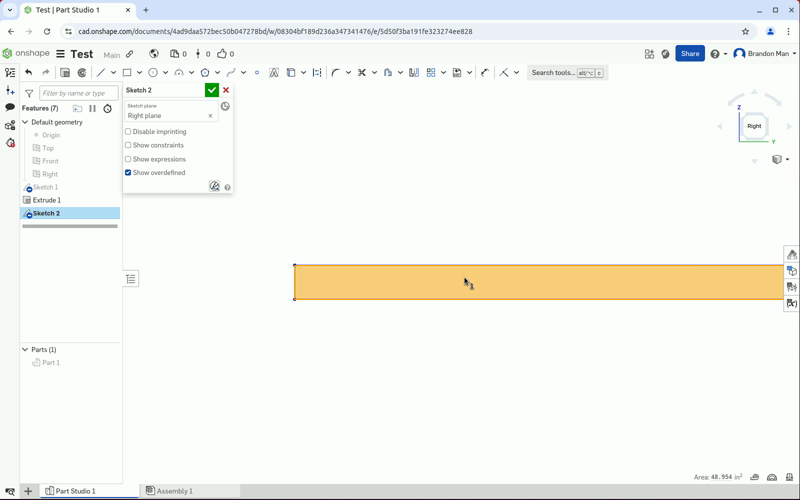
scroll(-6)
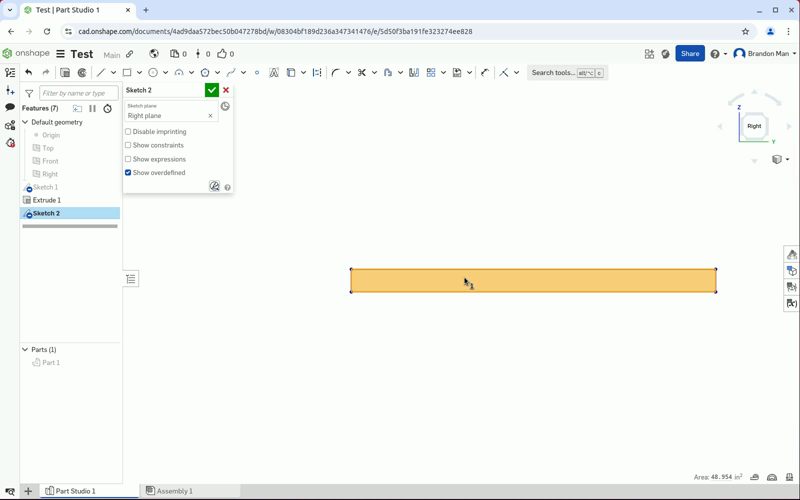
scroll(-6)
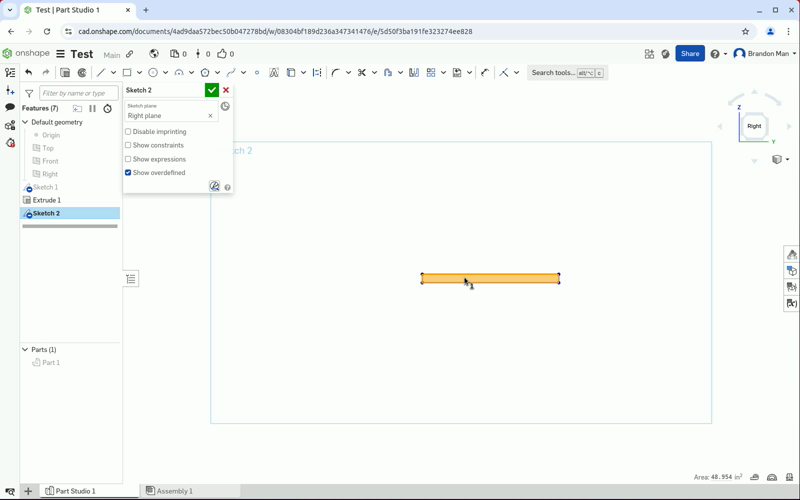
mouse_move(73, 352)
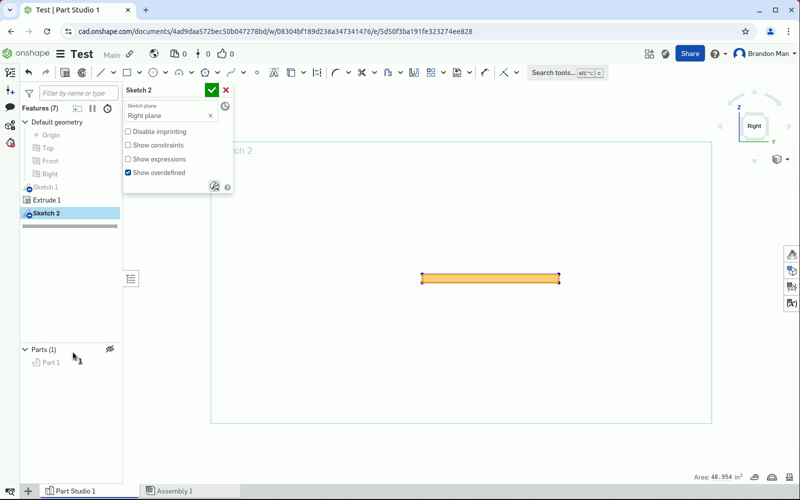
key(shift+y)
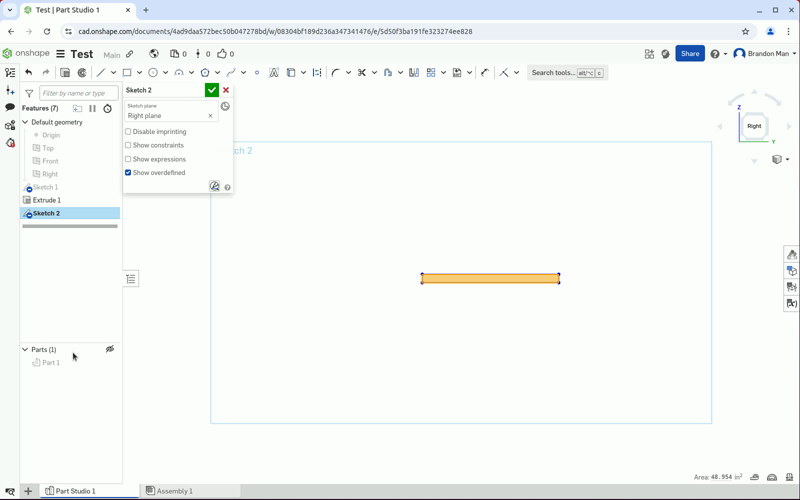
key(shift+e)
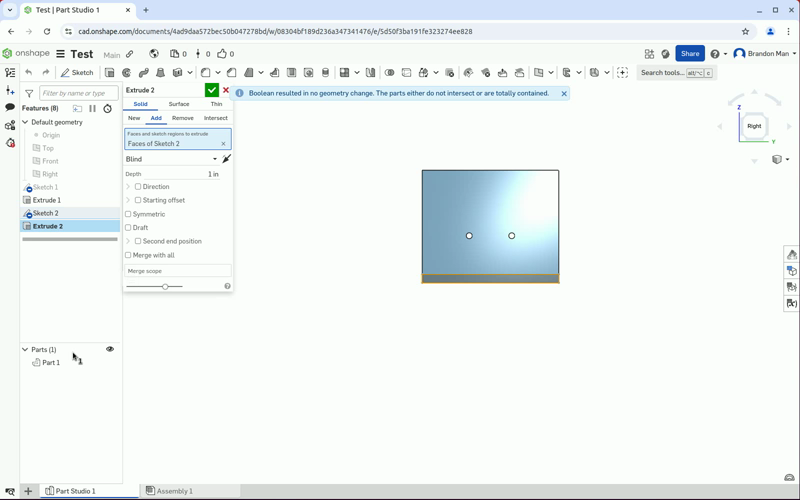
mouse_move(143, 106)
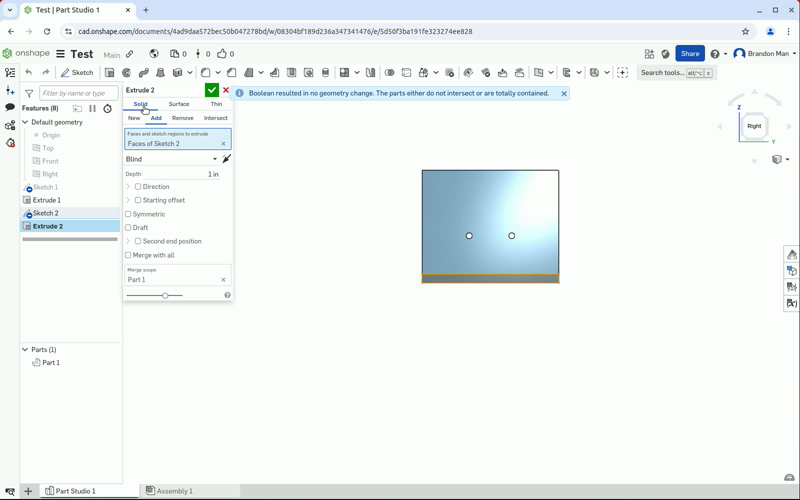
click(143, 106)
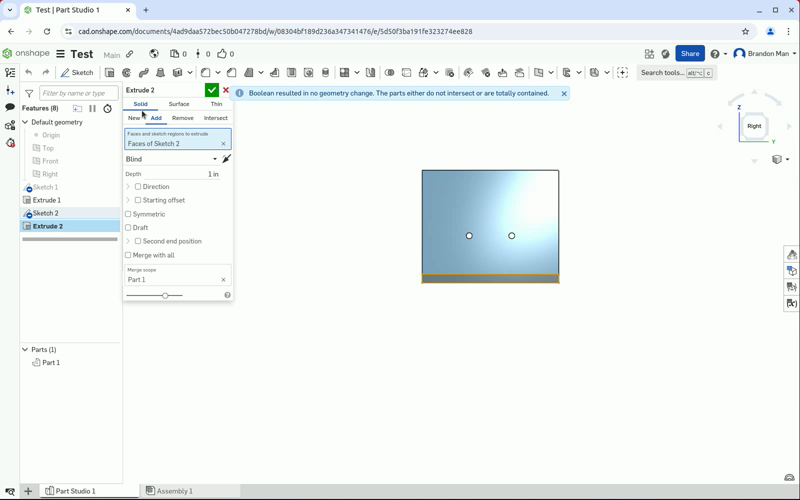
mouse_move(137, 120)
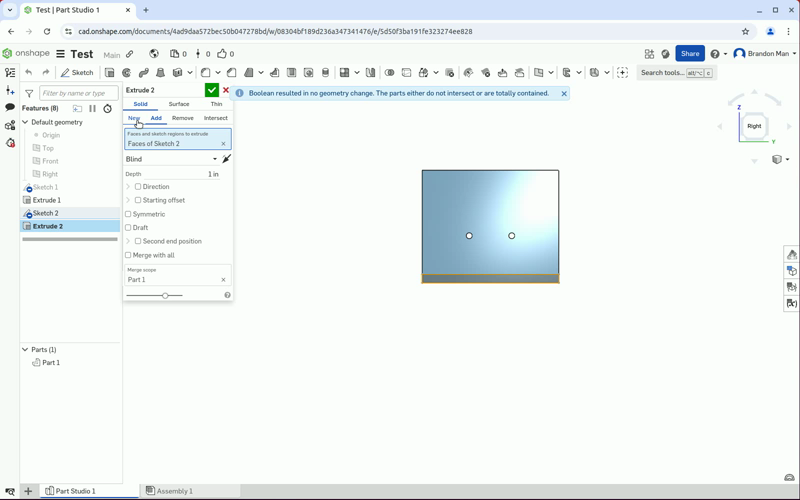
click(137, 120)
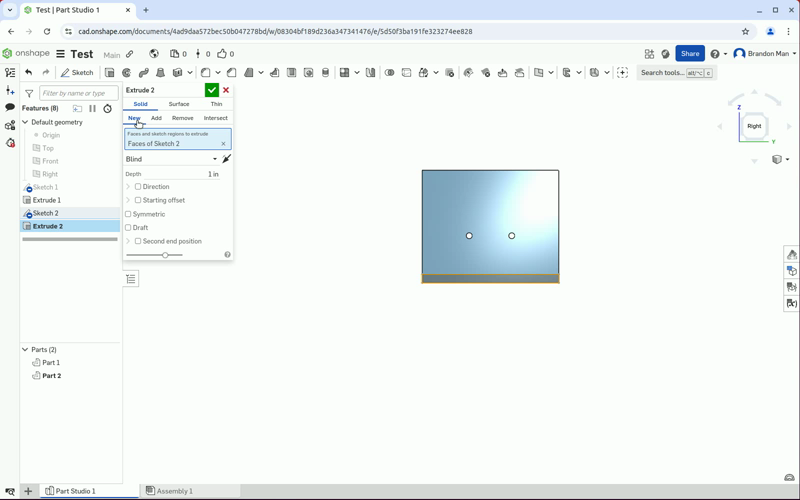
key(tab, 4)
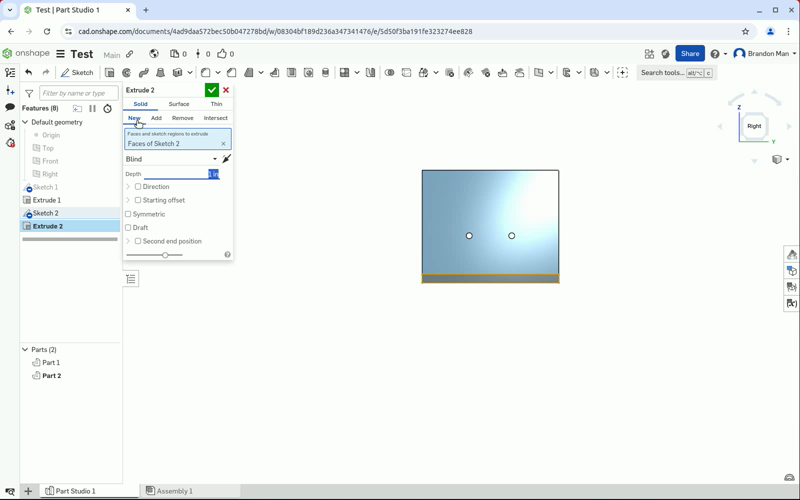
text(2.407)
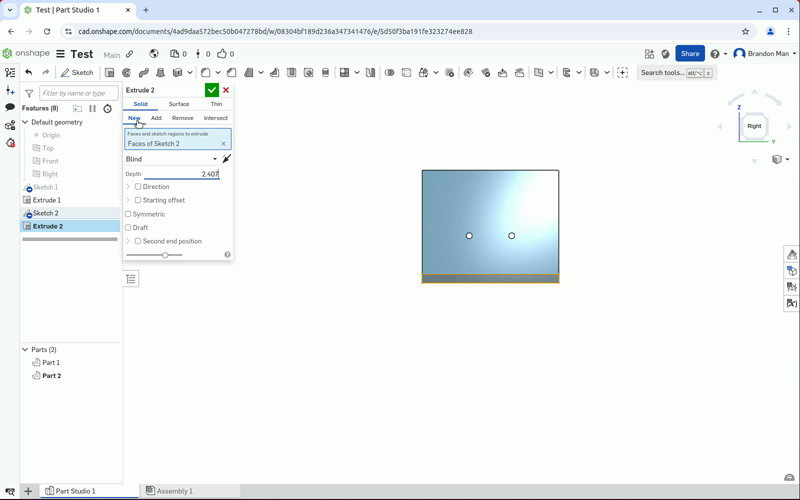
key(enter)
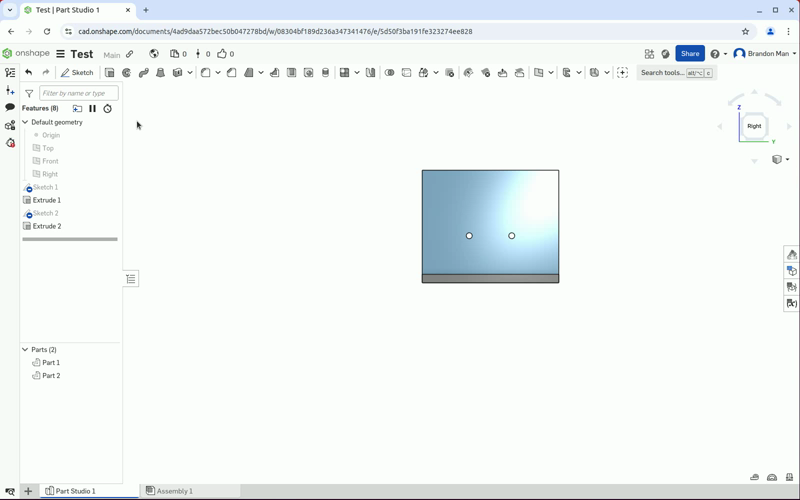
key(shift+h)
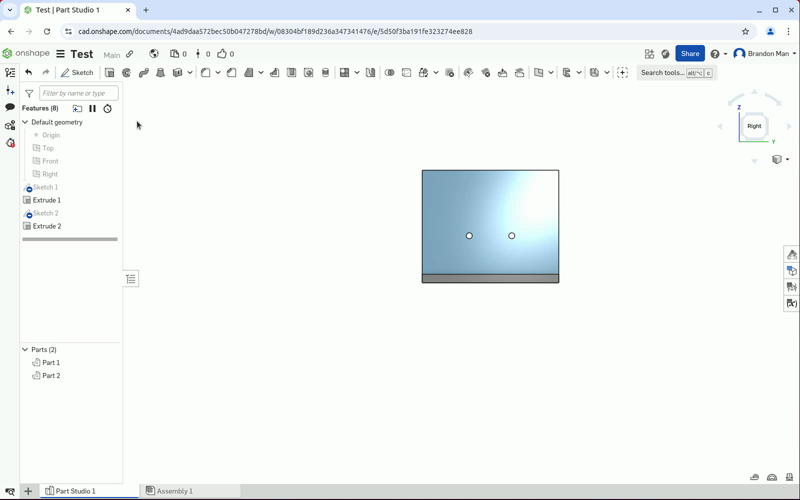
key(shift+h)
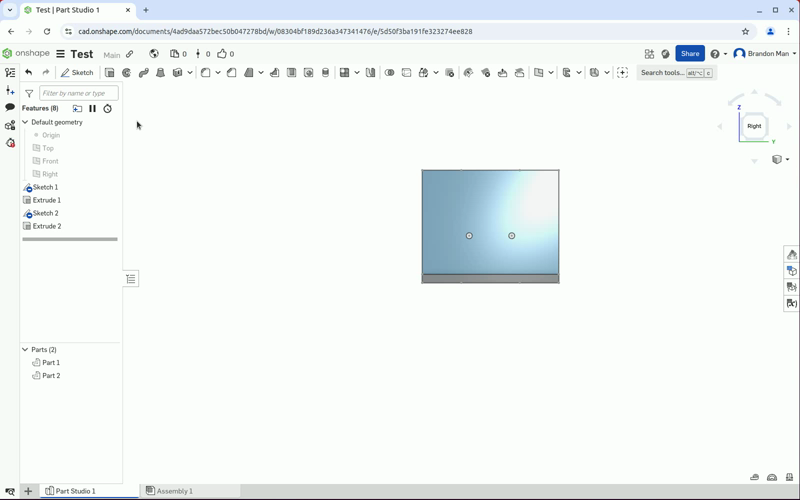
key(shift+7)
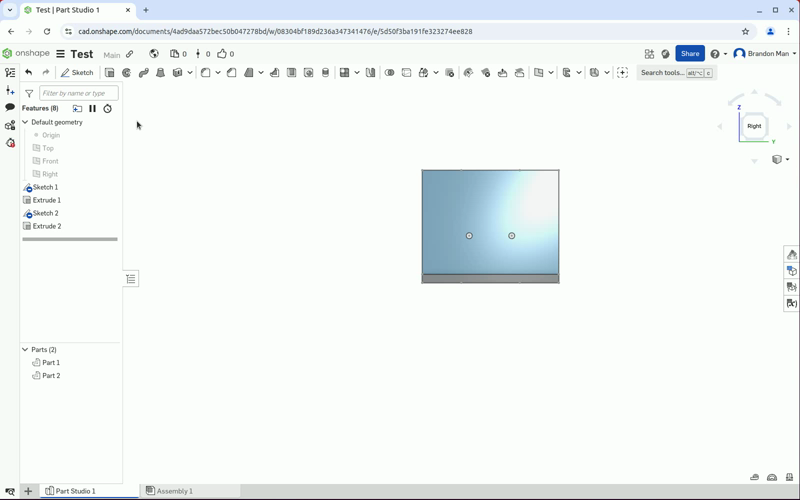
key(right, 2)
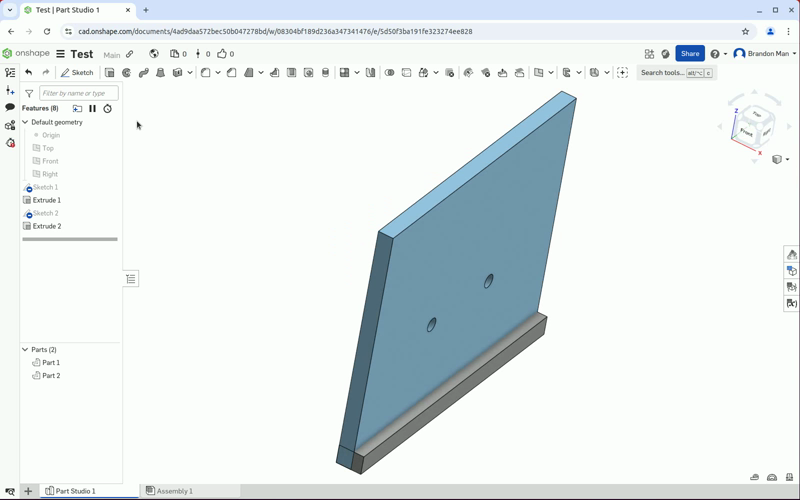
key(down, 2)
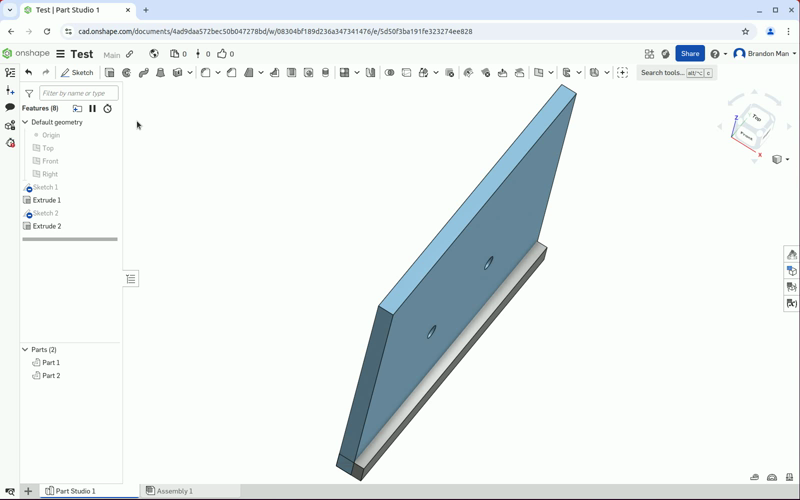
key(up, 2)
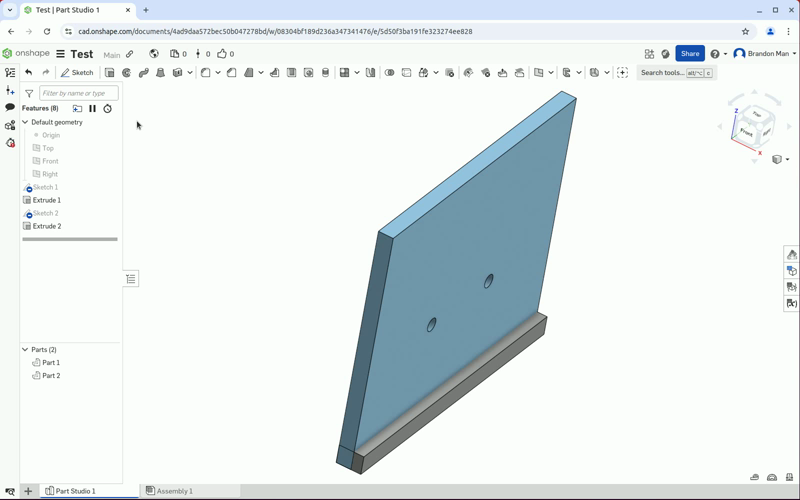
key(left, 2)
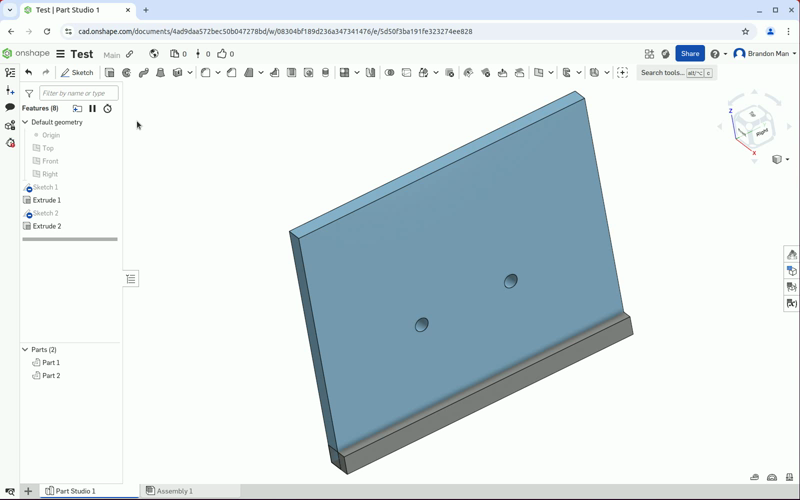
mouse_move(73, 189)
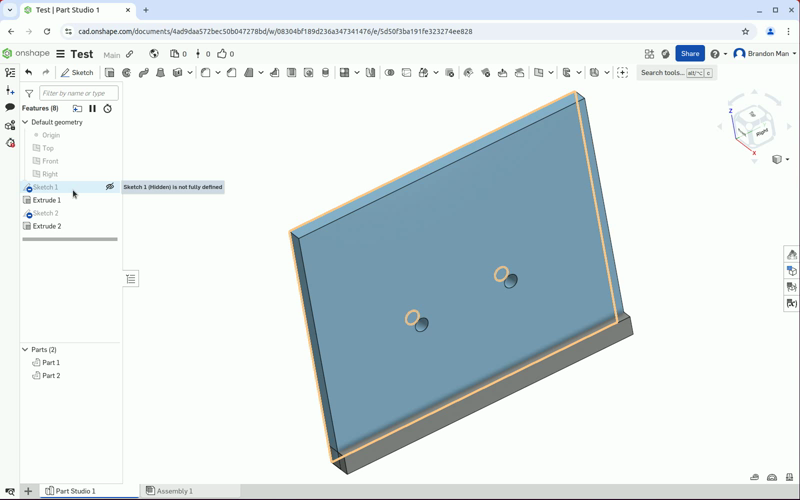
click(73, 189)